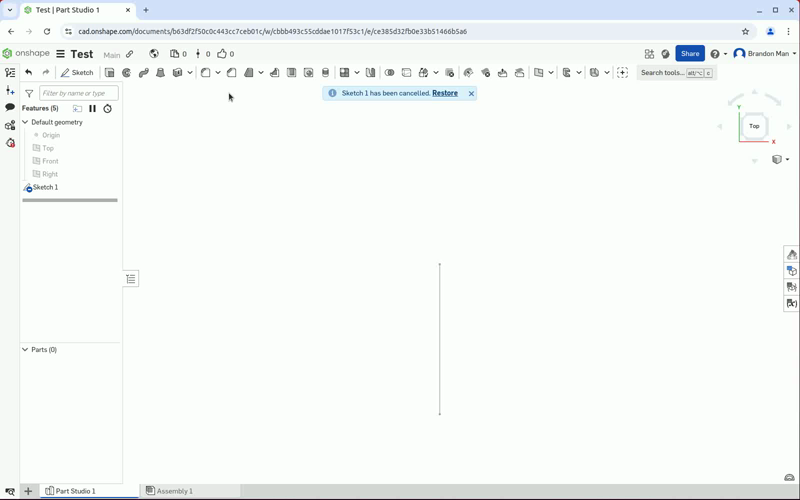
key(shift+h)
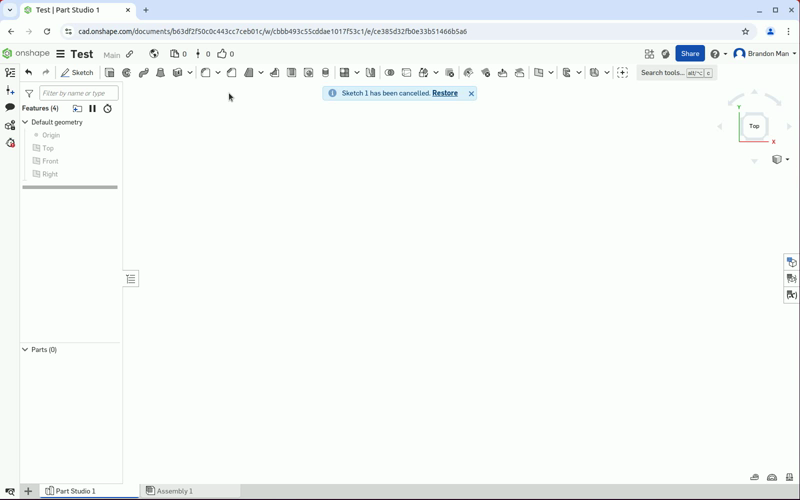
mouse_move(73, 352)
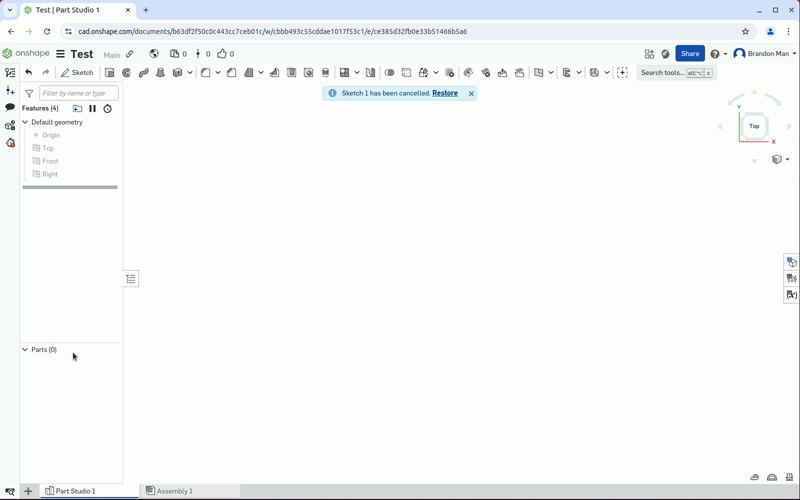
key(y)
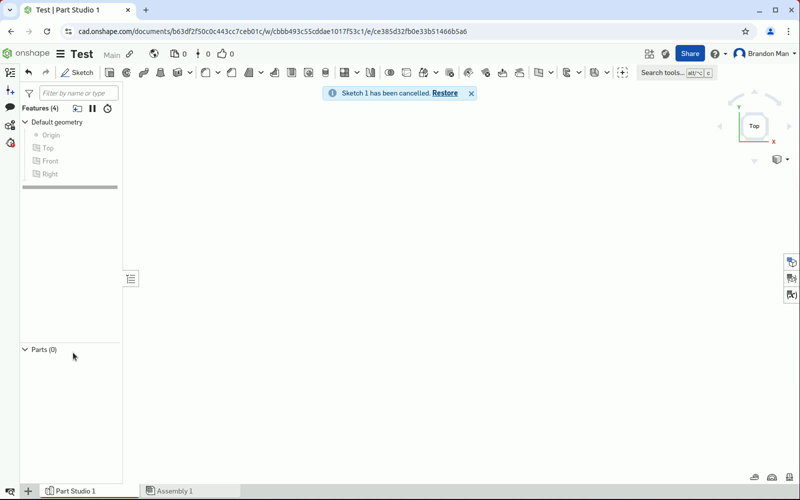
key(shift+p)
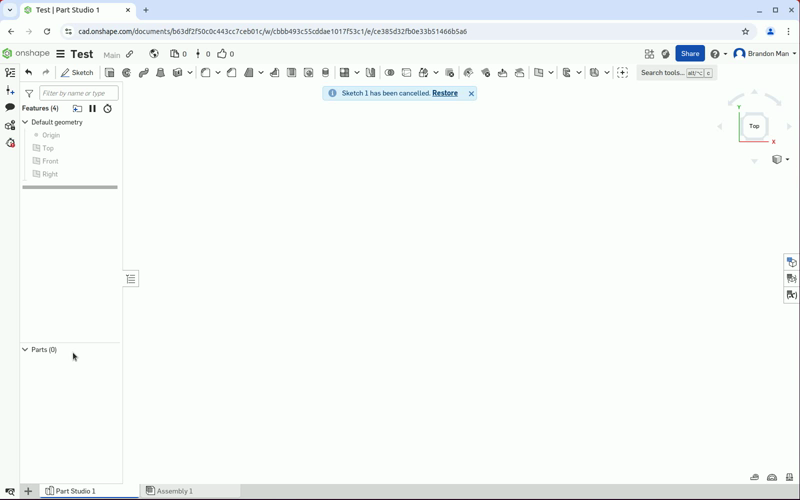
key(space)
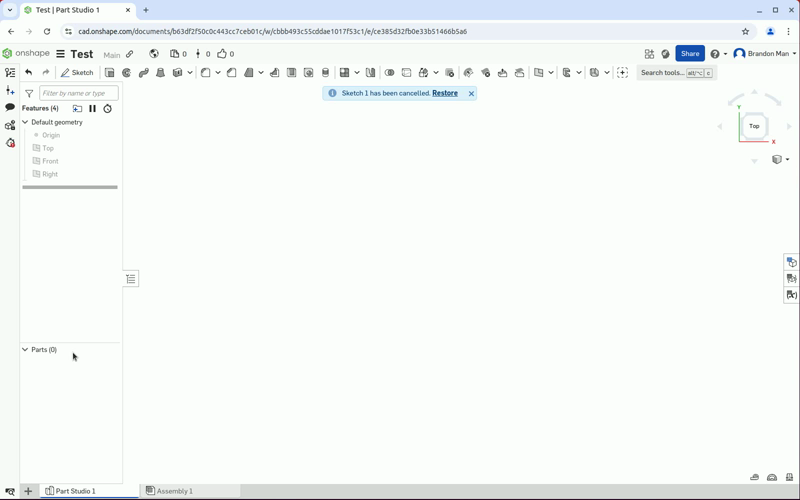
key_down(shift)
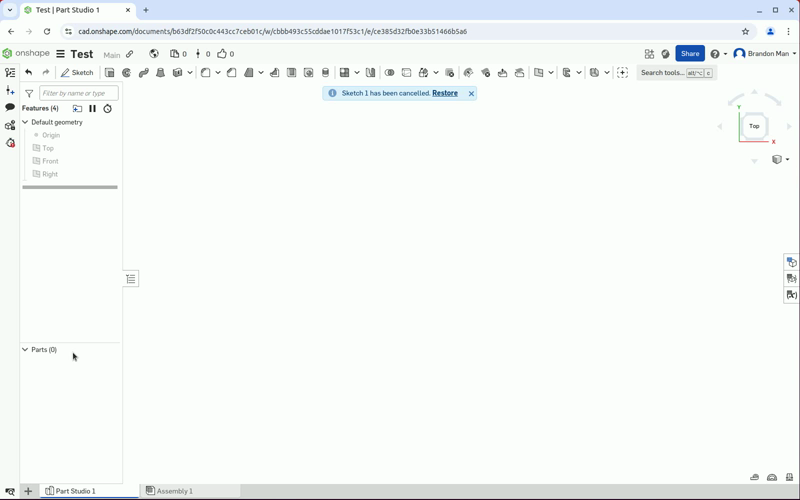
key(up)
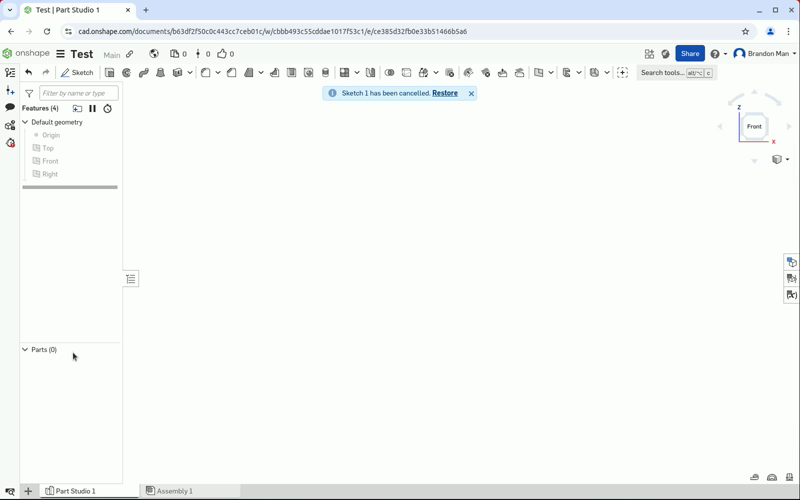
key_up(shift)
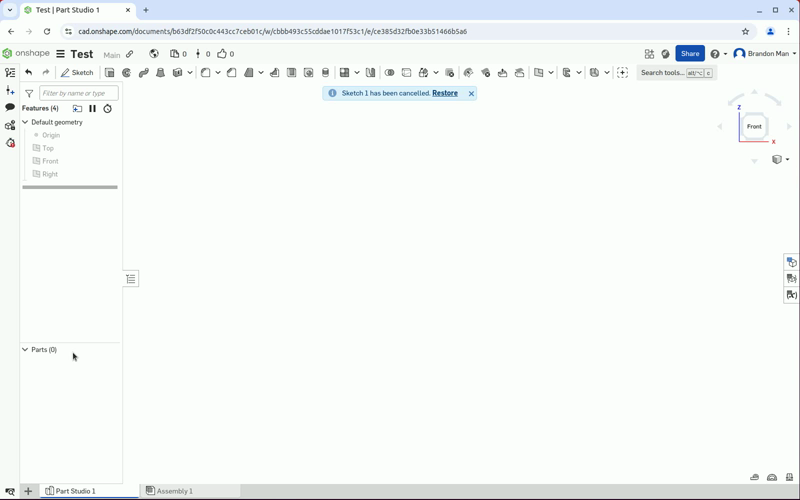
mouse_move(73, 352)
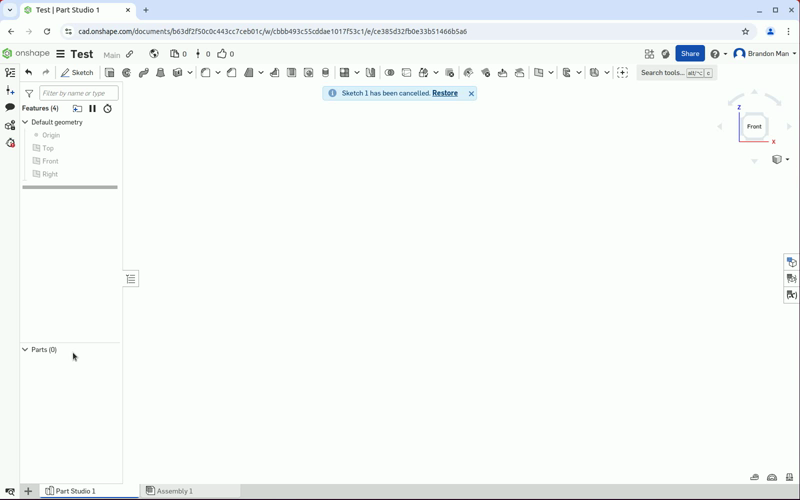
key(shift+y)
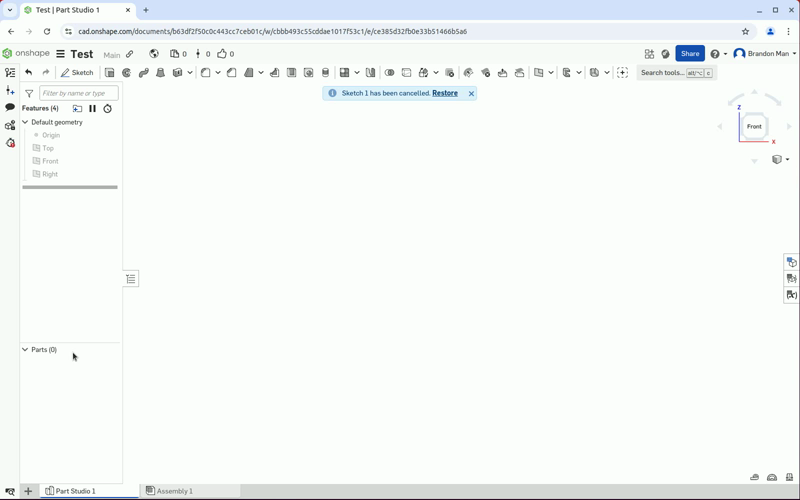
key(shift+s)
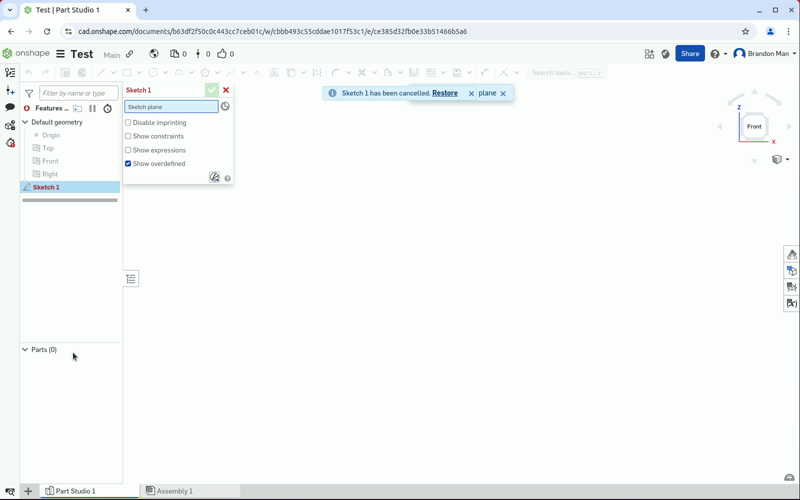
mouse_move(73, 163)
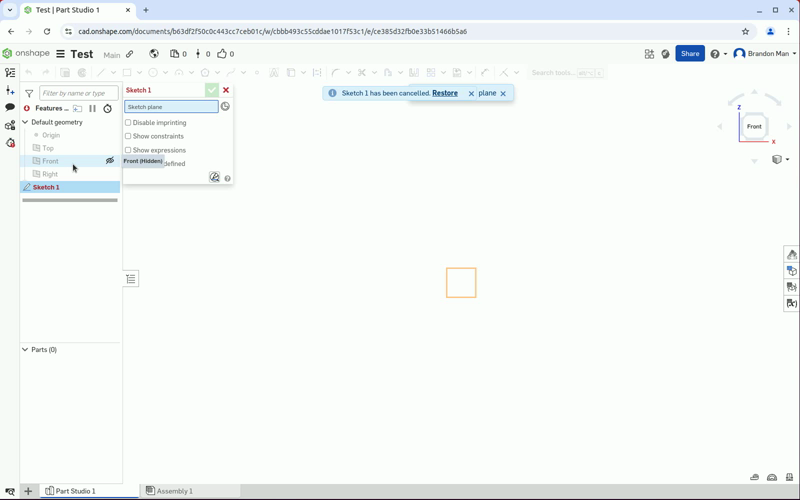
click(73, 163)
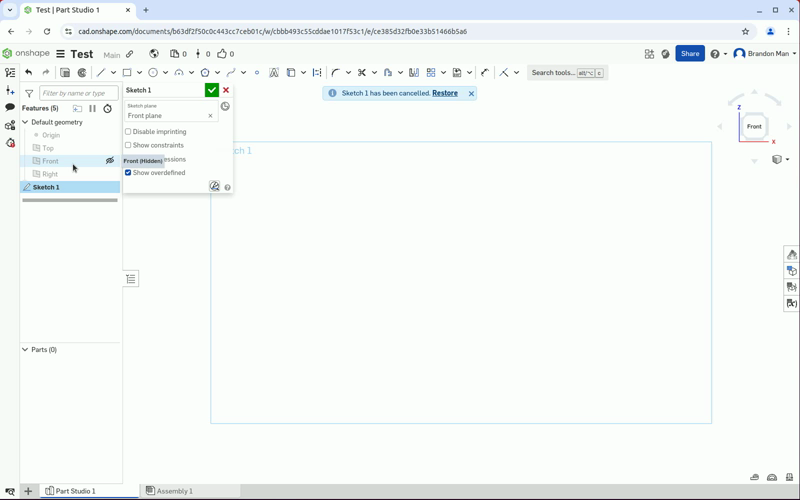
mouse_move(73, 352)
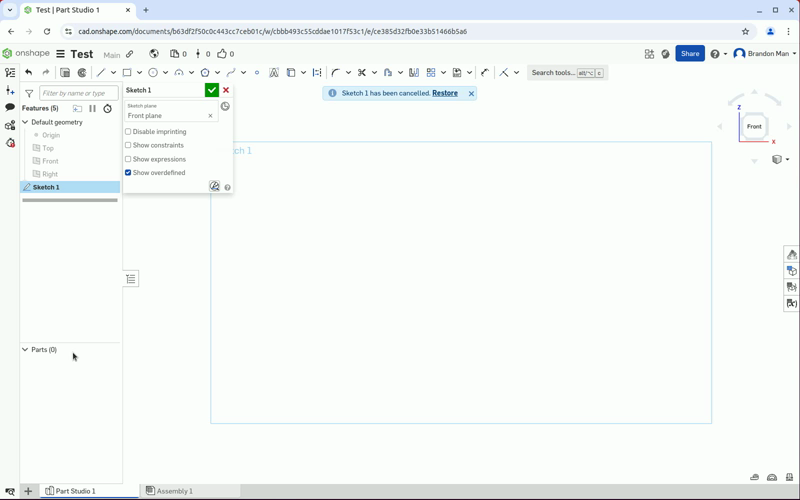
key(y)
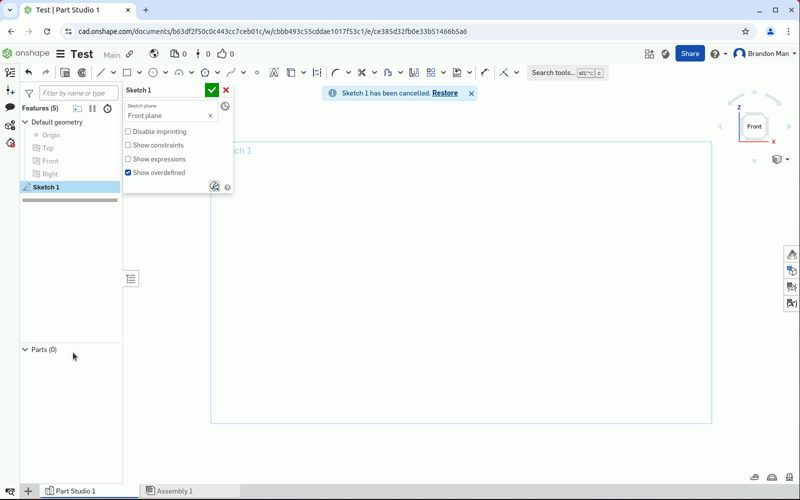
key(l)
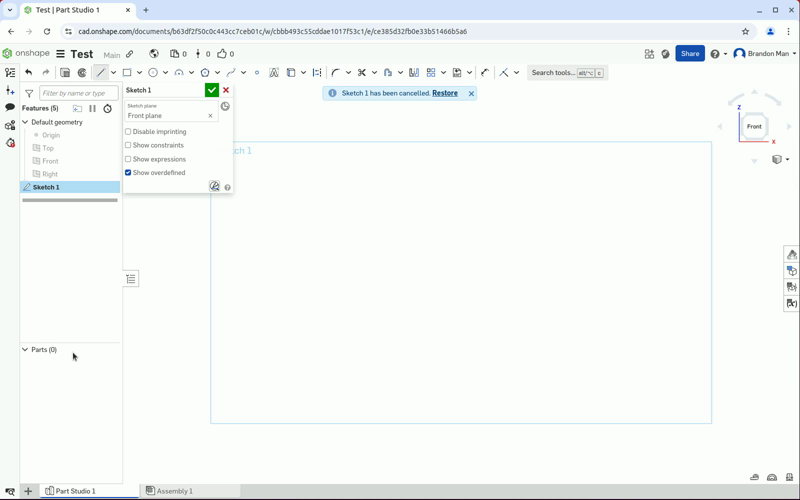
key_down(shift)
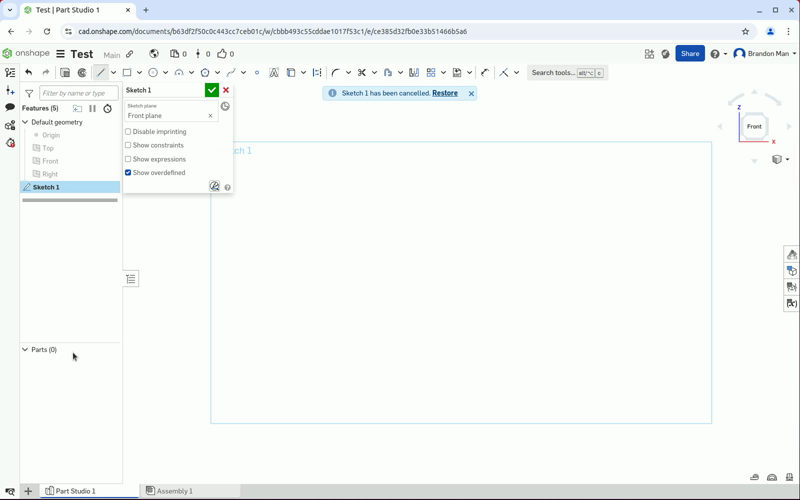
mouse_move(460, 282)
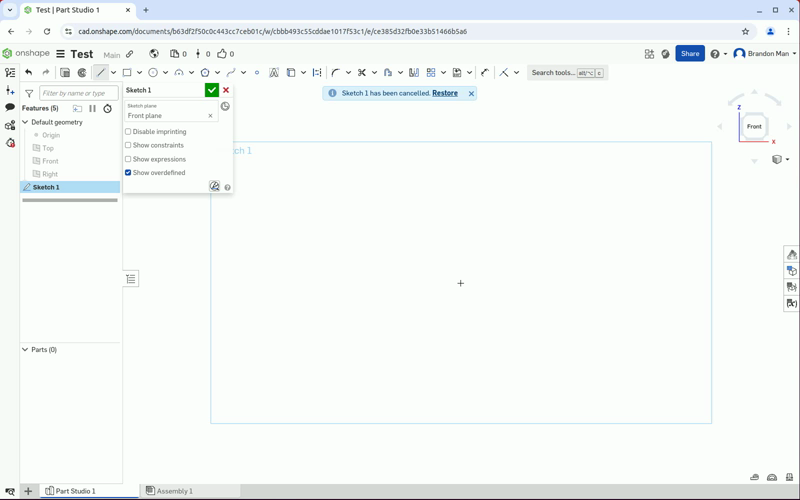
click(460, 282)
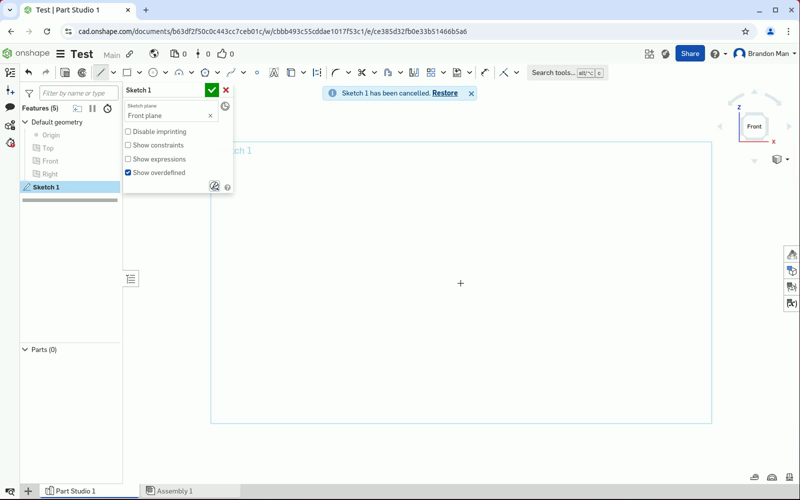
key_up(shift)
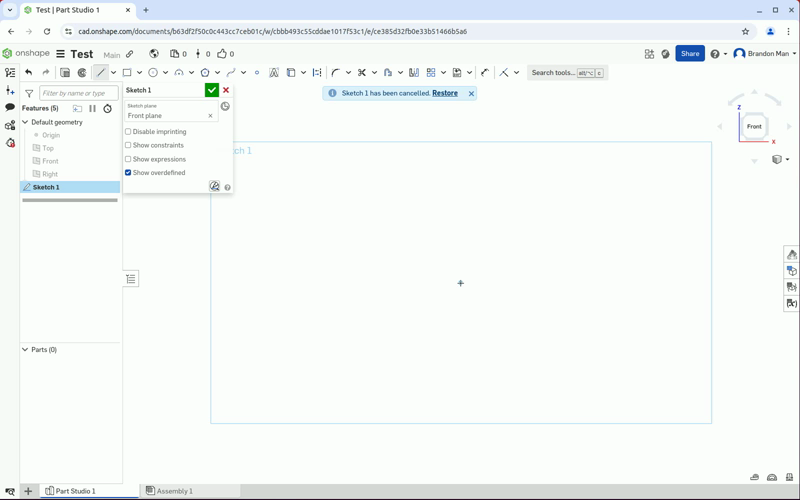
key_down(shift)
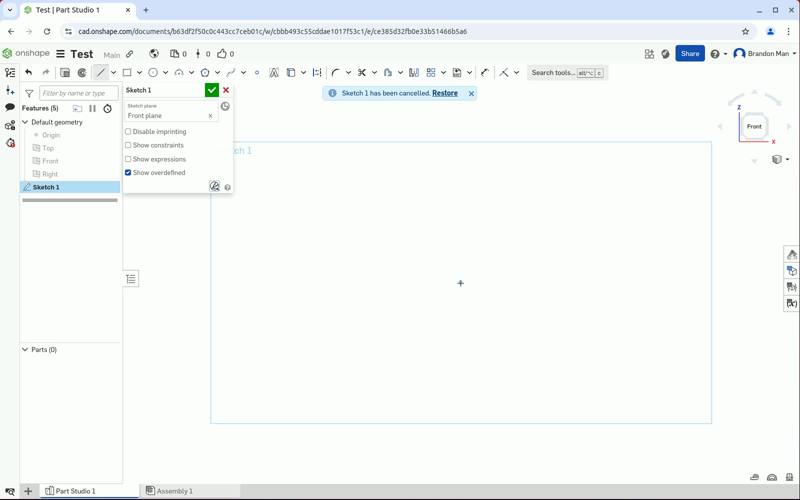
mouse_move(545, 282)
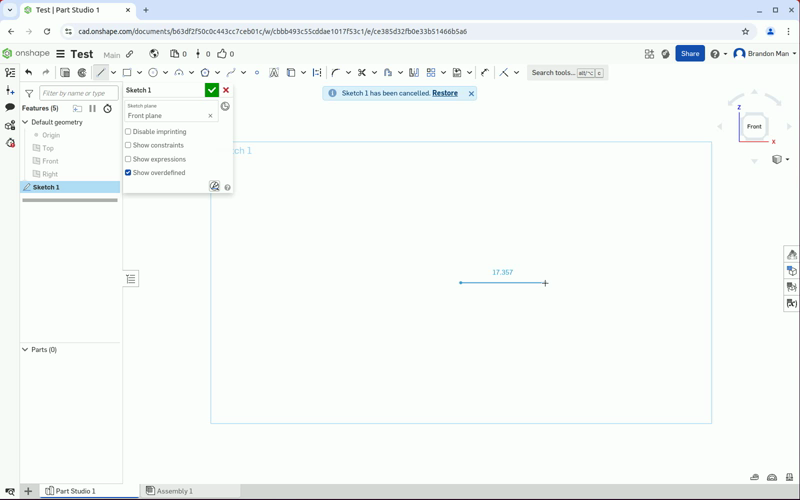
click(545, 282)
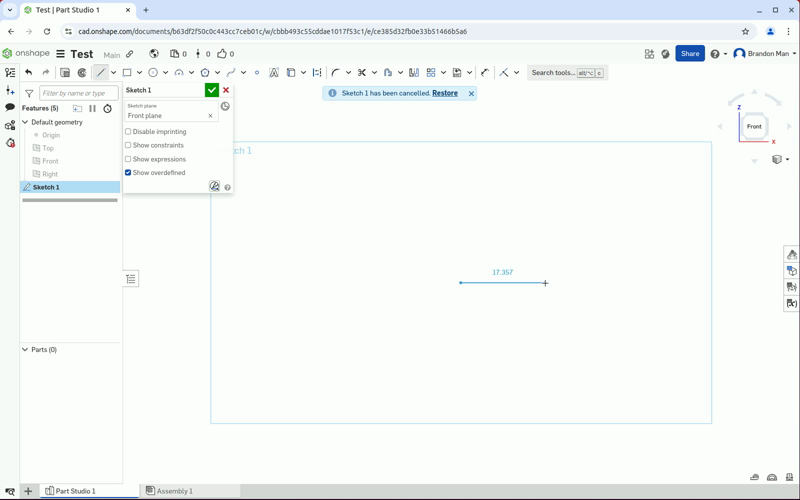
key_up(shift)
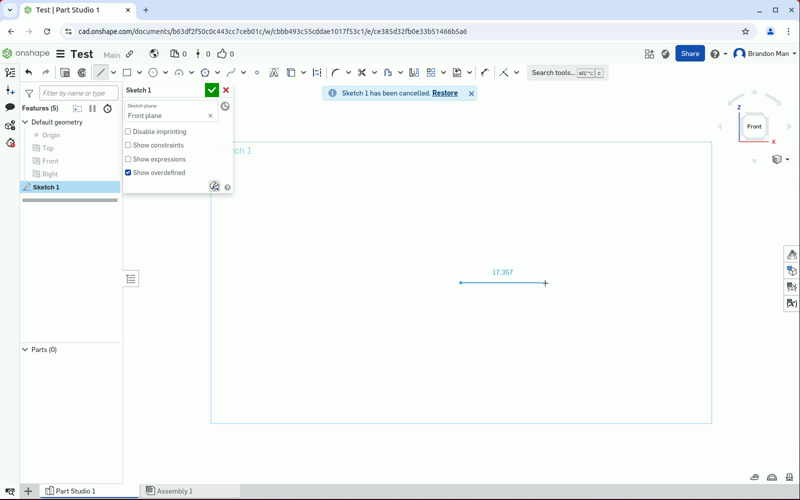
key_down(shift)
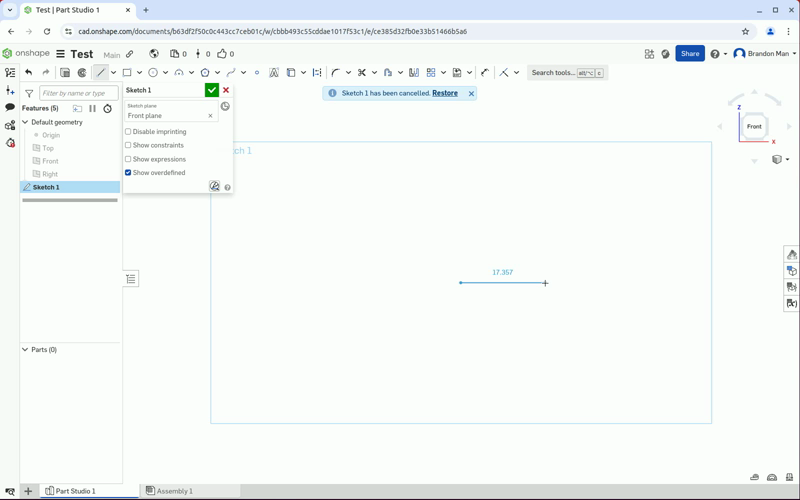
mouse_move(575, 282)
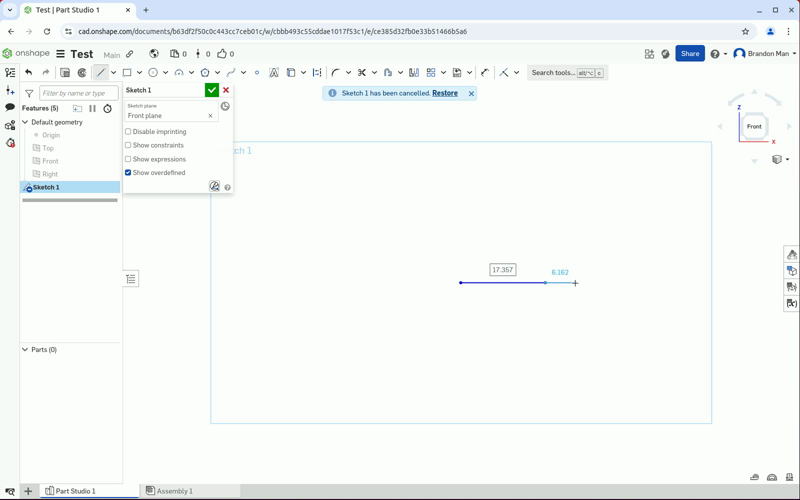
mouse_move(545, 270)
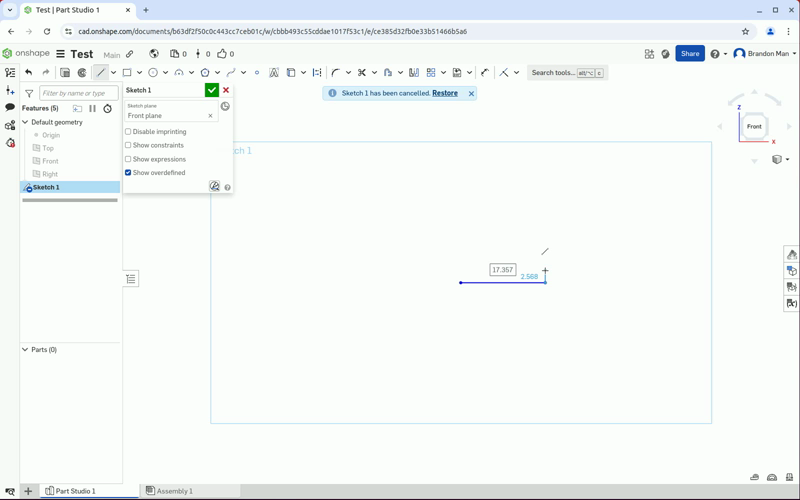
click(545, 270)
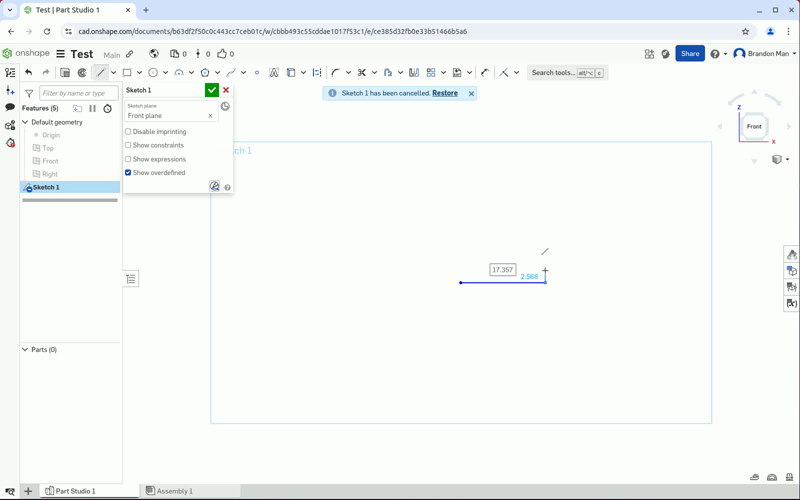
key_up(shift)
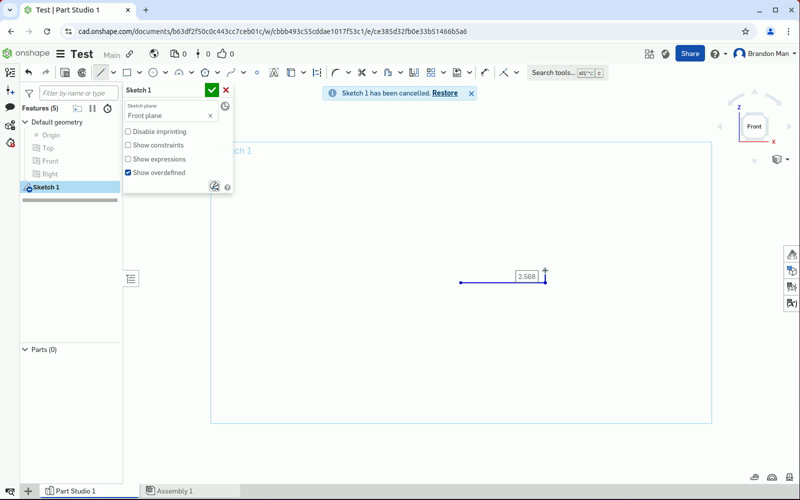
key_down(shift)
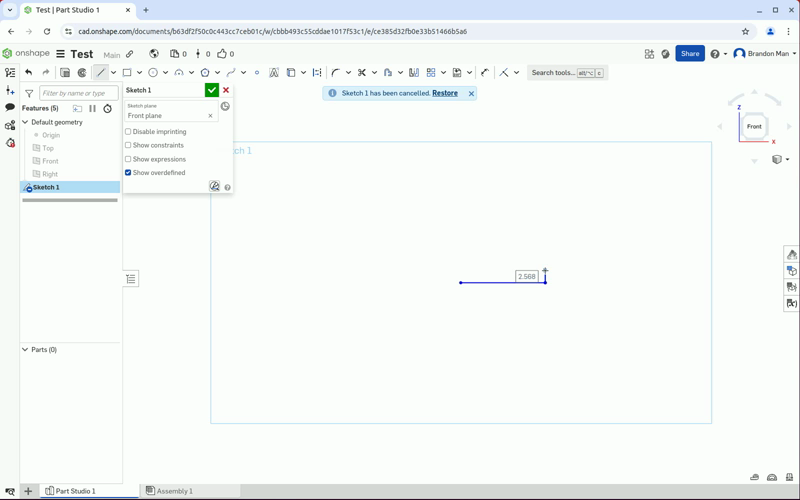
mouse_move(460, 282)
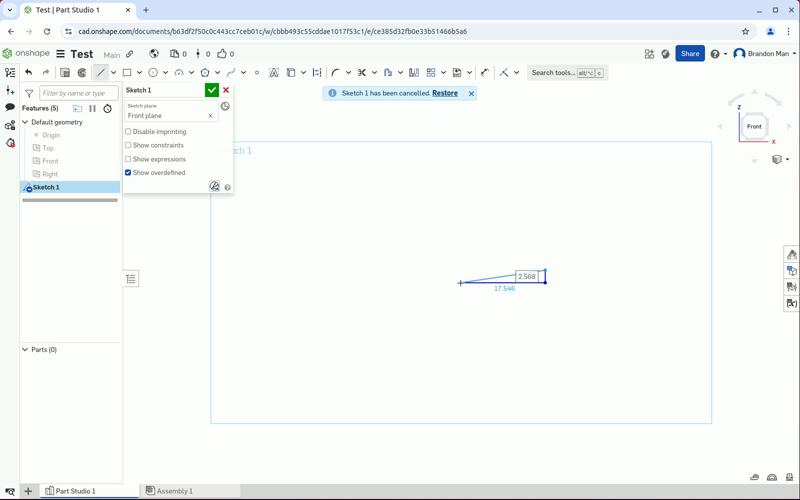
key_up(shift)
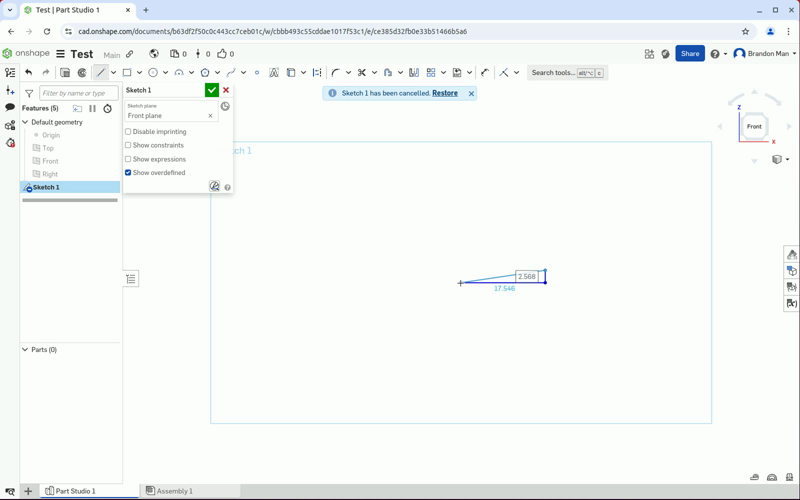
click(460, 282)
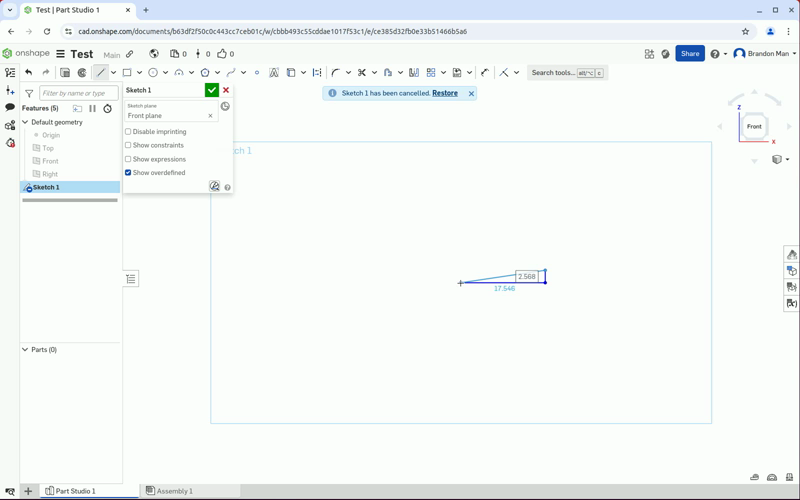
key(esc)
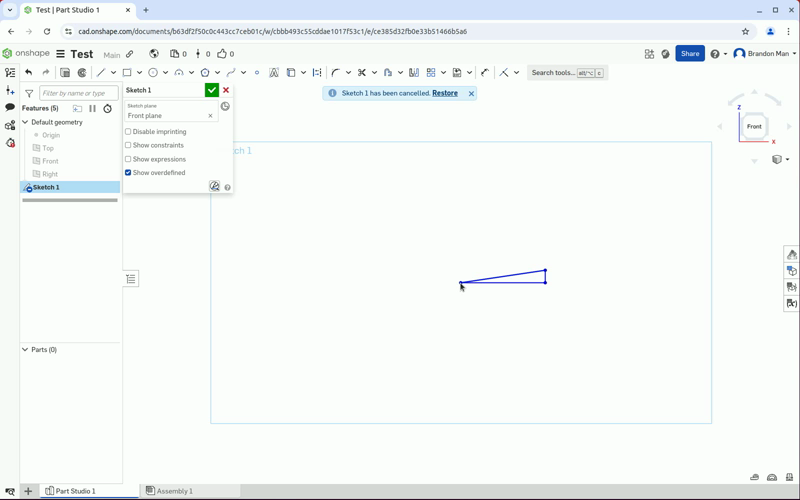
mouse_move(532, 280)
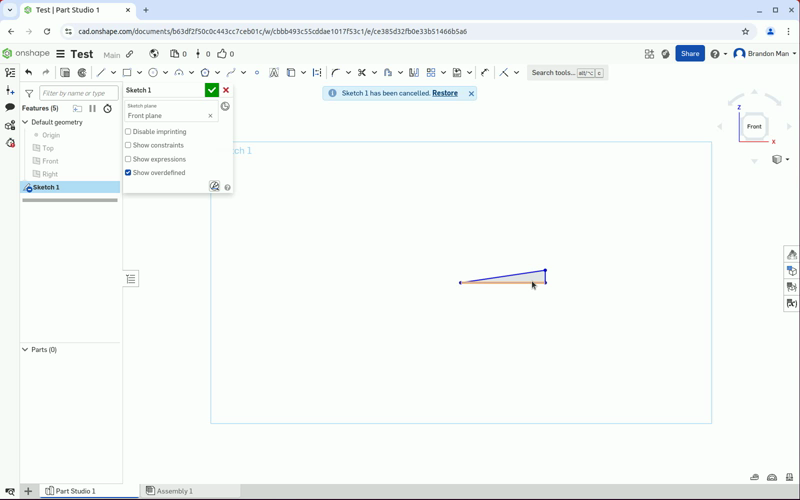
scroll(6)
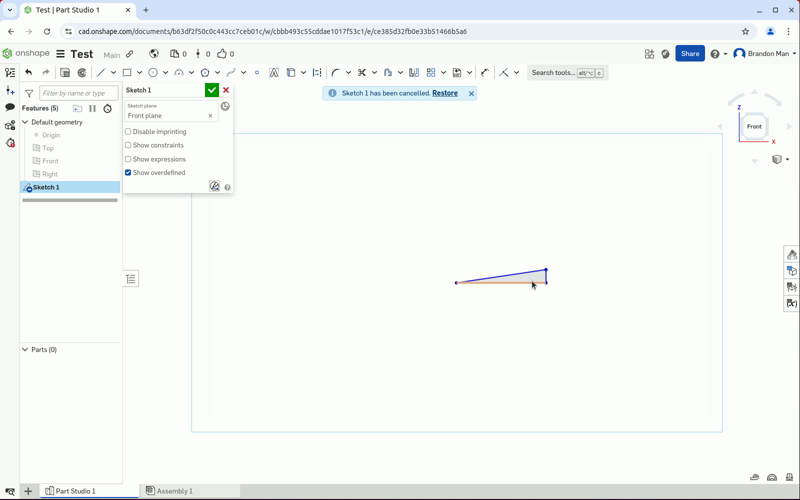
scroll(6)
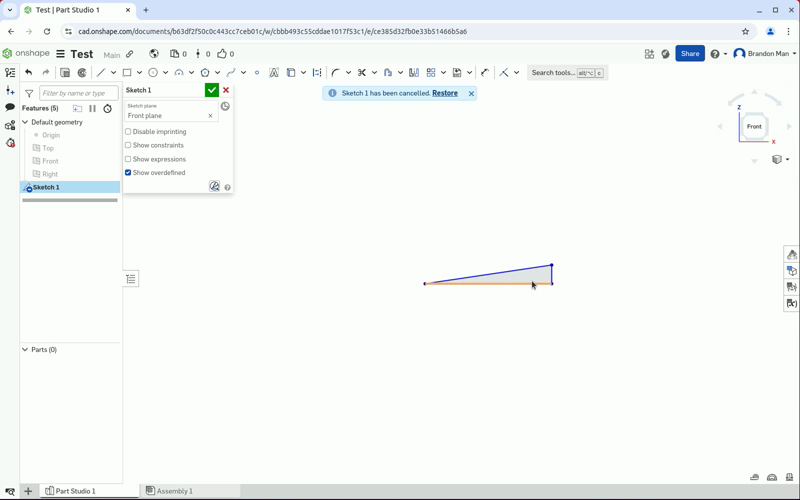
scroll(6)
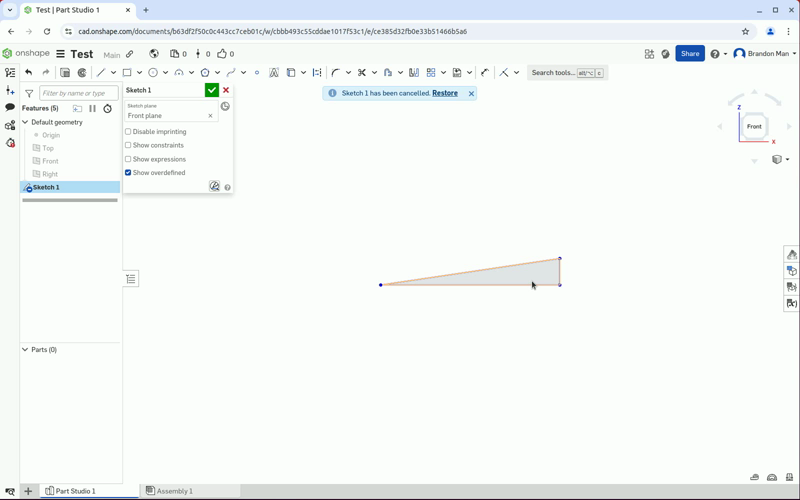
scroll(6)
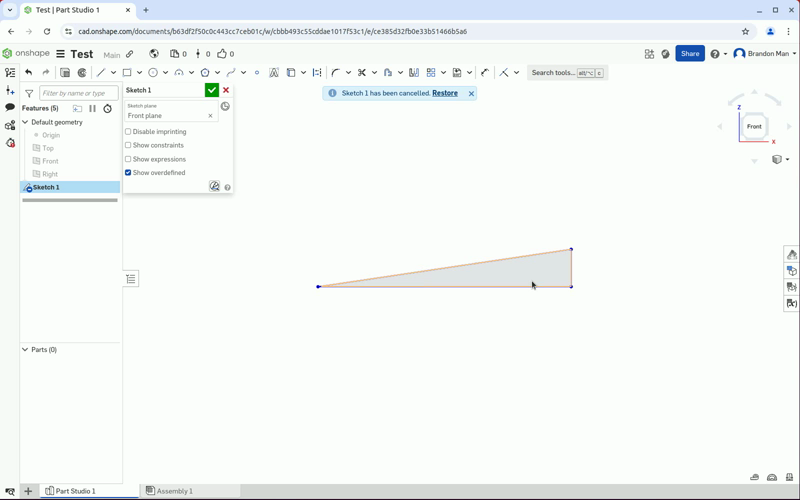
scroll(6)
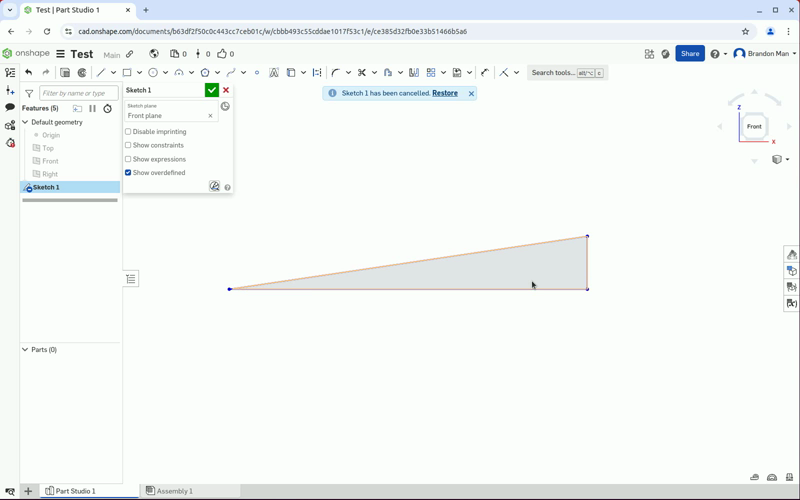
scroll(6)
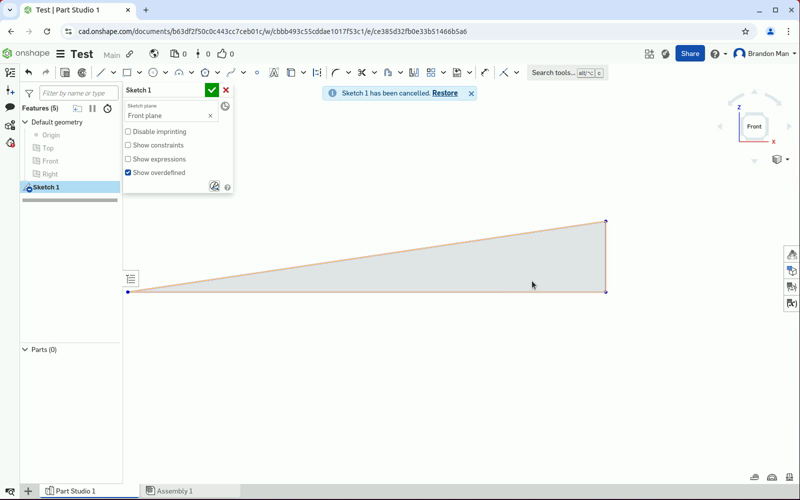
scroll(6)
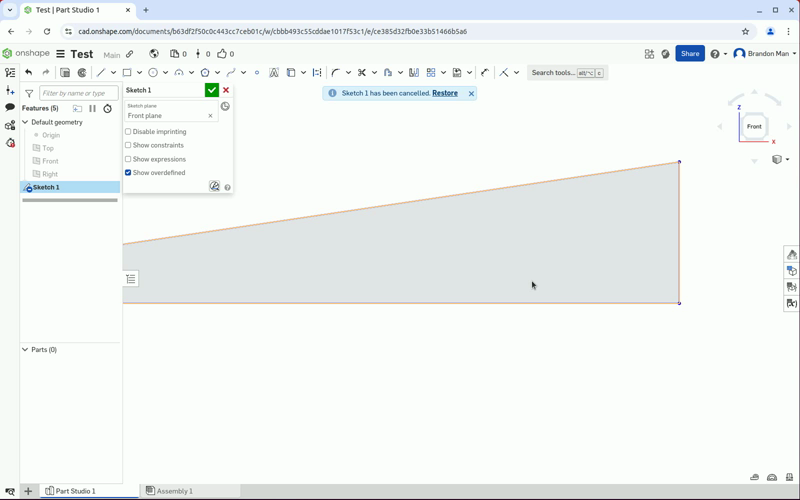
click(532, 280)
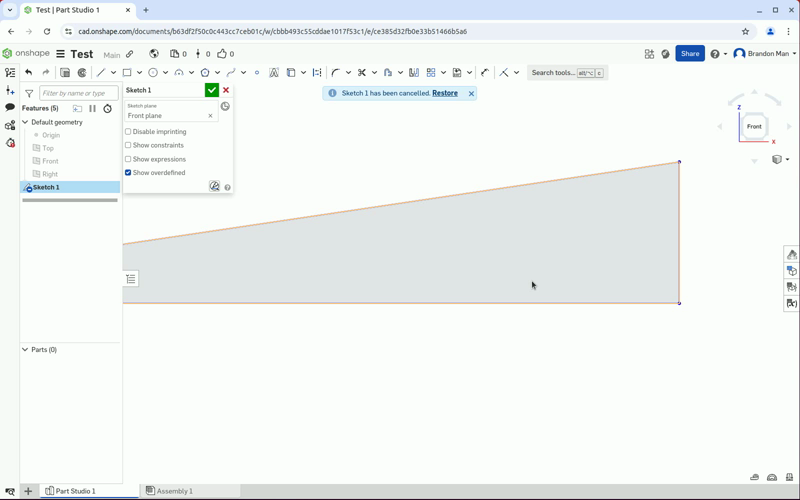
scroll(-6)
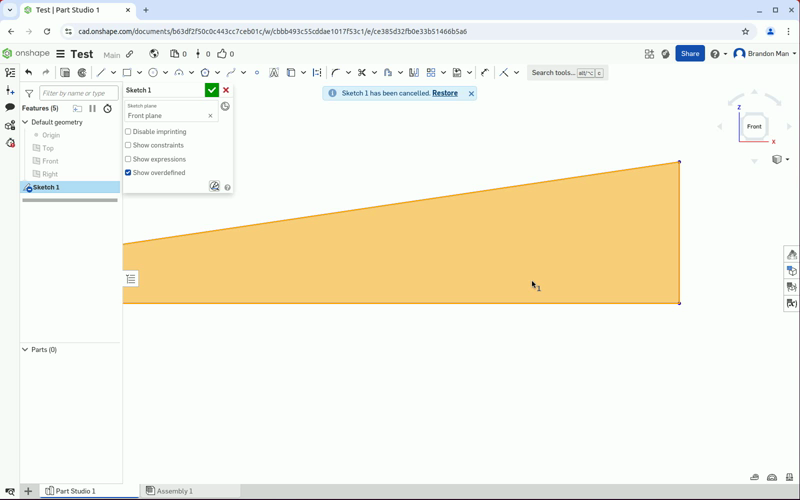
scroll(-6)
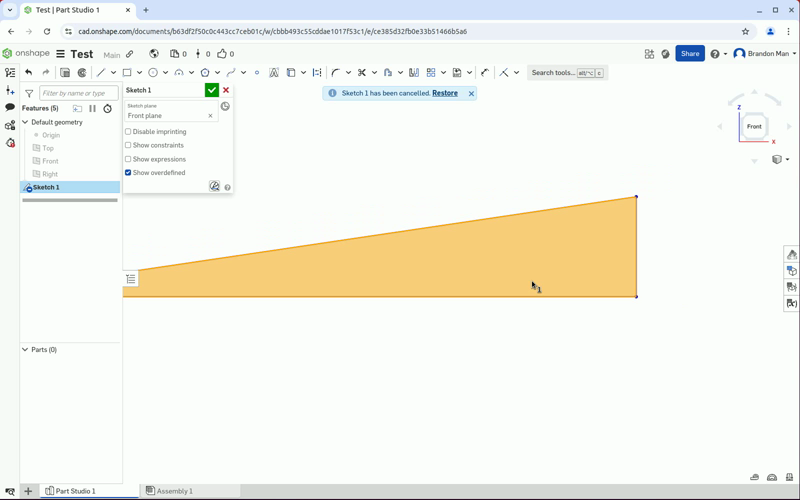
scroll(-6)
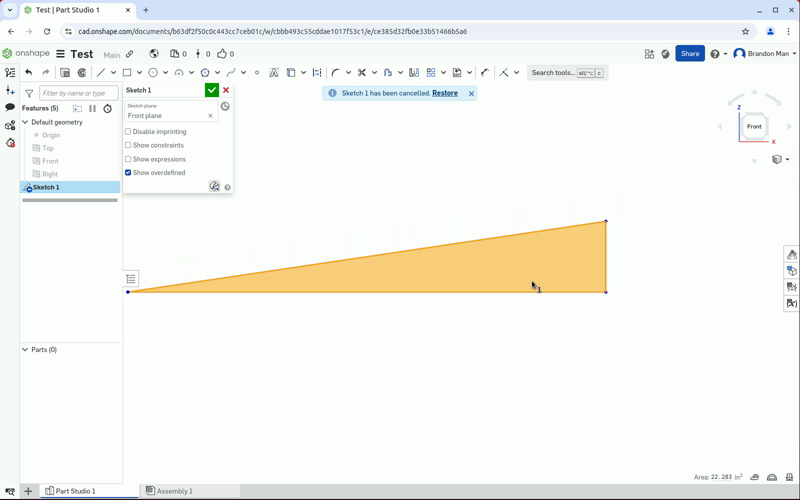
scroll(-6)
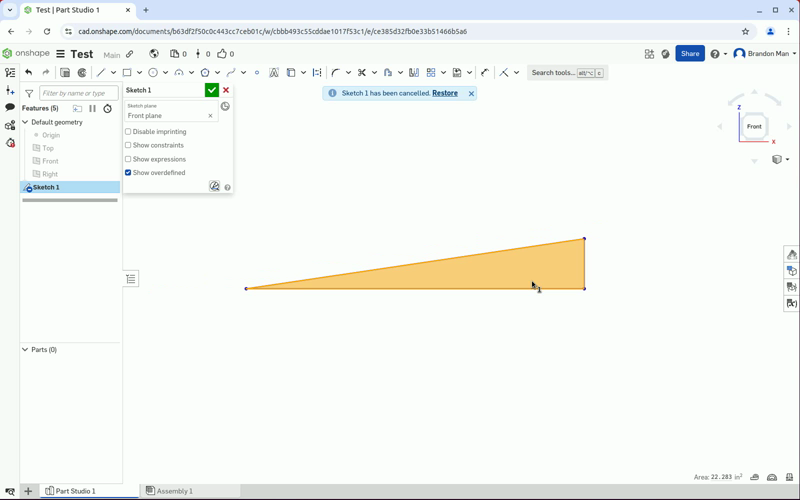
scroll(-6)
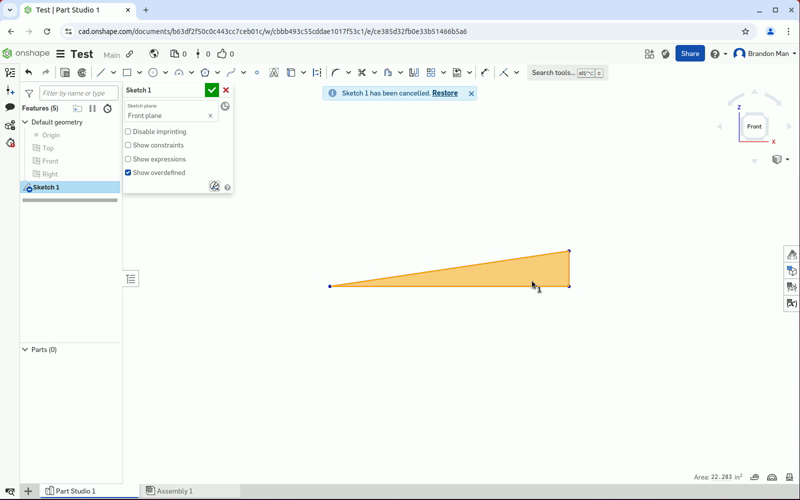
scroll(-6)
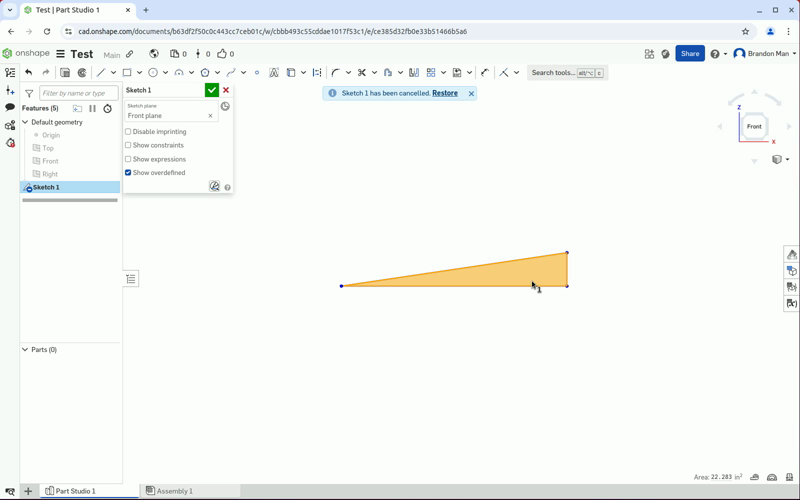
scroll(-6)
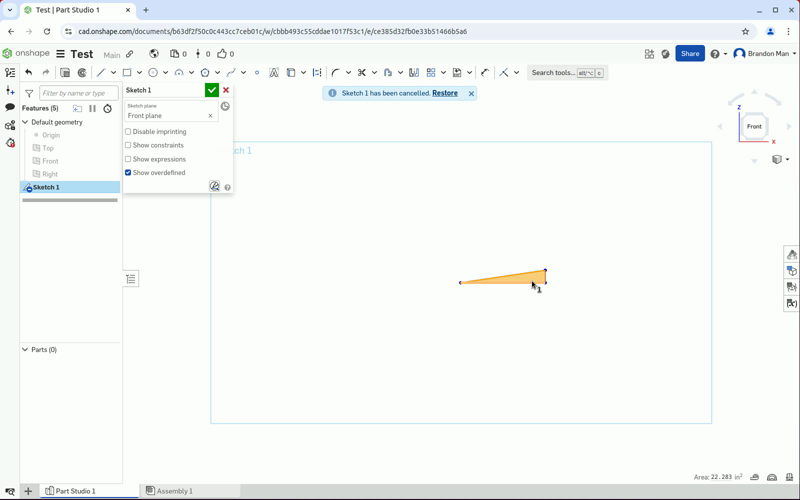
mouse_move(73, 352)
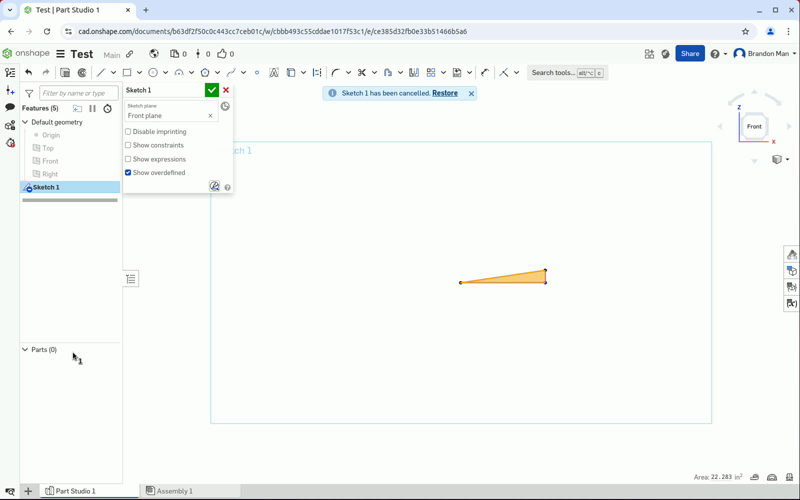
key(shift+y)
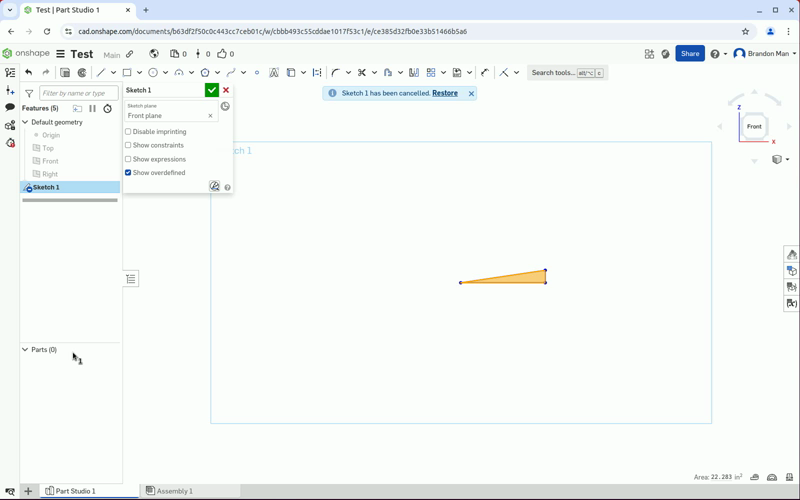
key(shift+e)
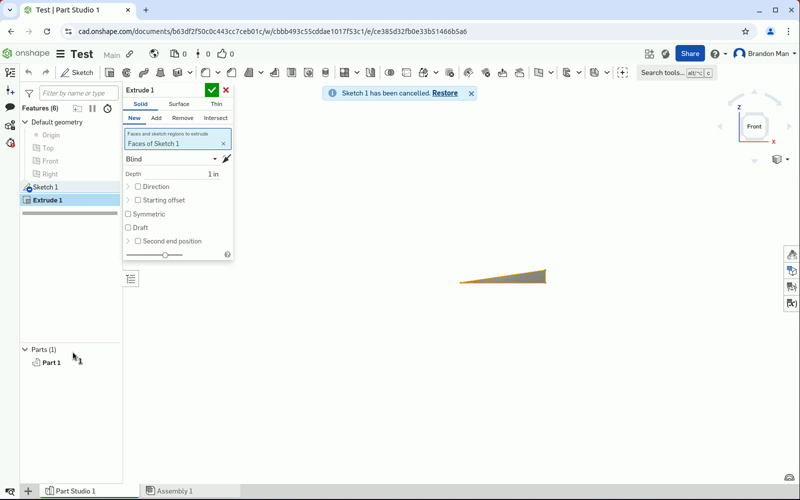
mouse_move(143, 106)
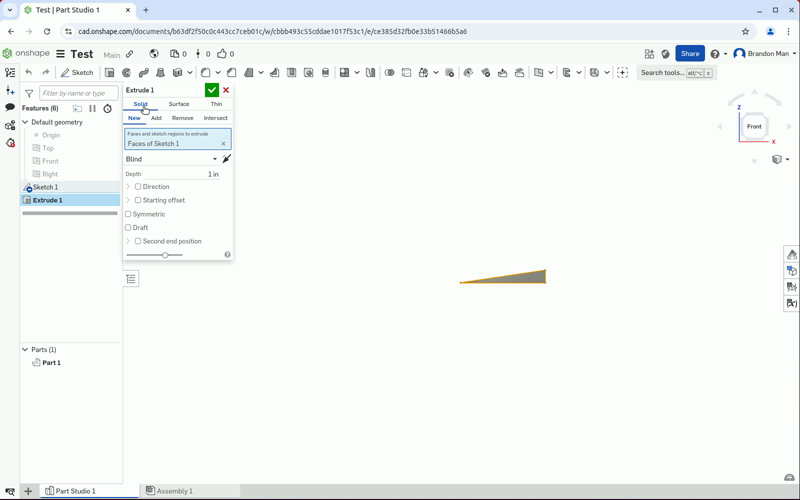
click(143, 106)
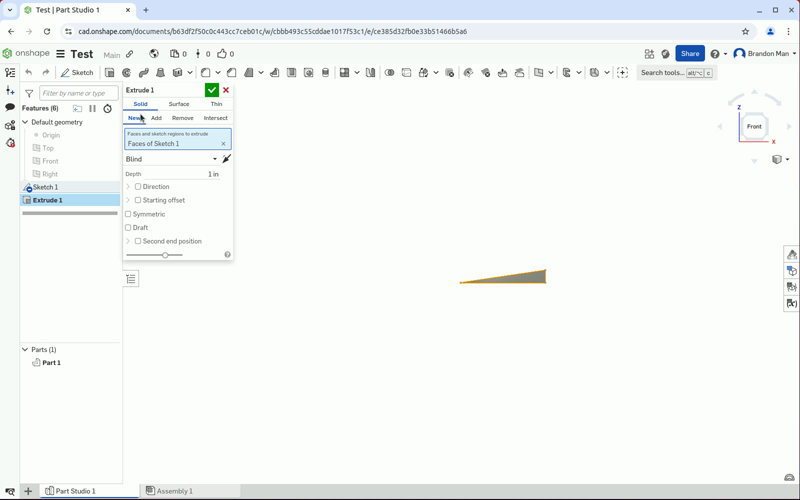
mouse_move(137, 120)
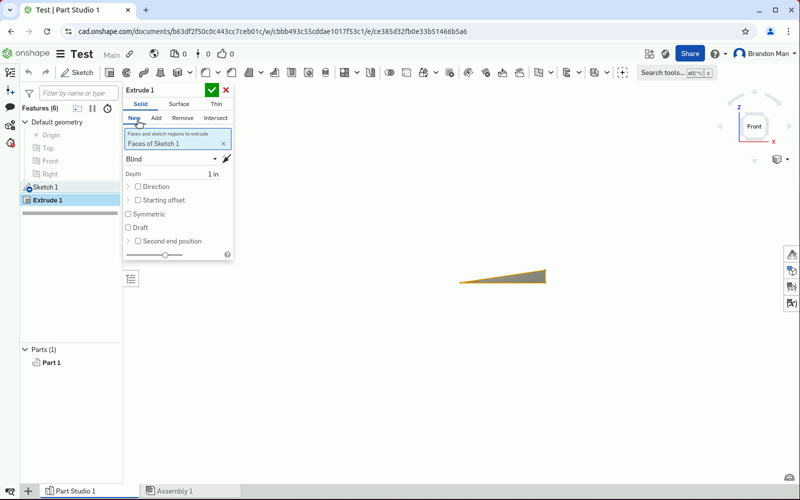
click(137, 120)
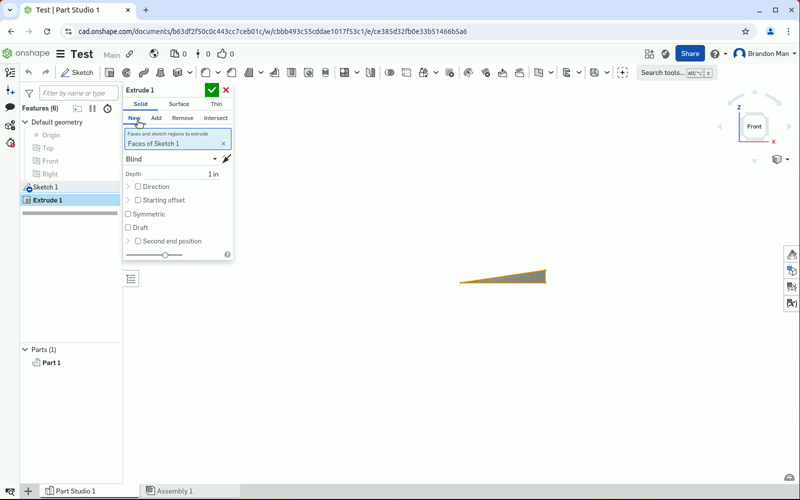
key(tab, 4)
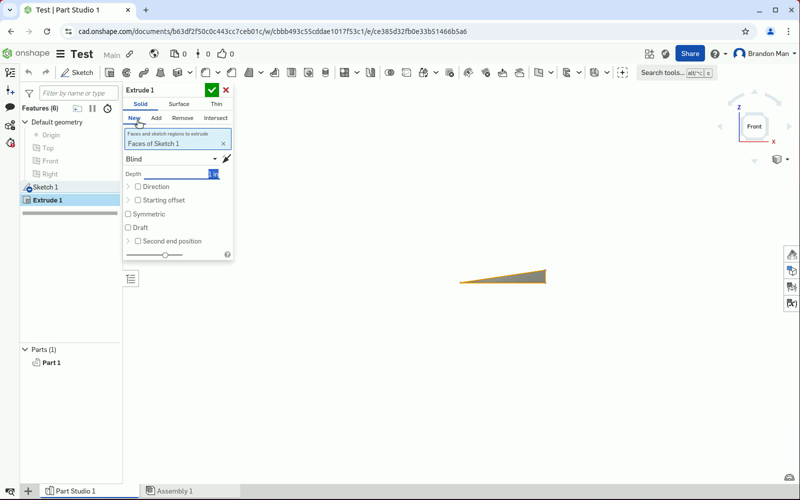
text(13.961)
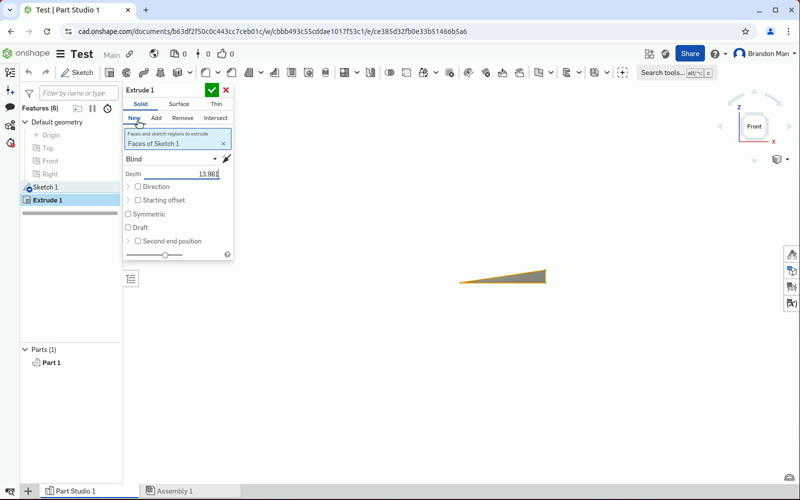
key(enter)
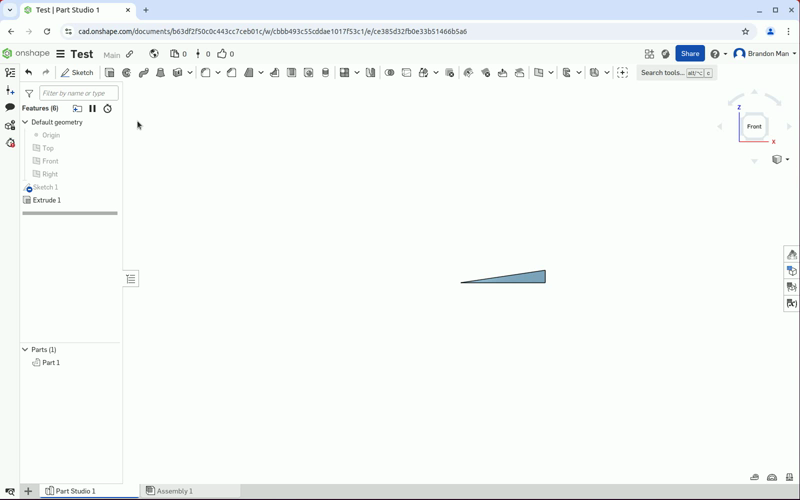
key(shift+h)
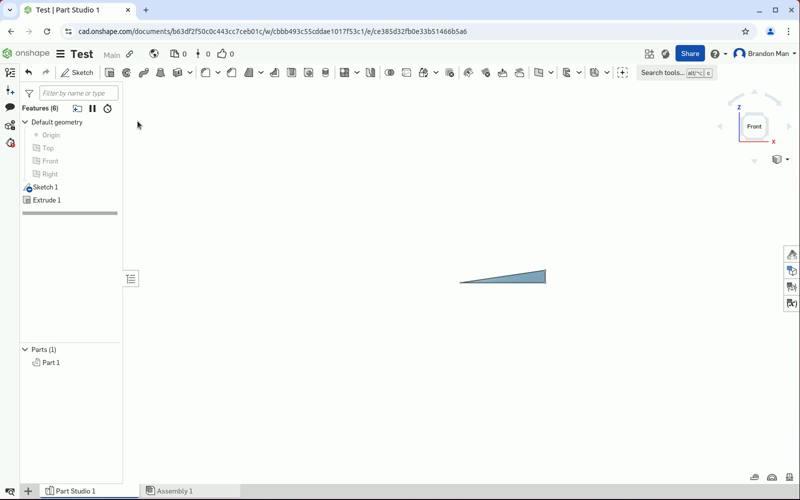
key(shift+h)
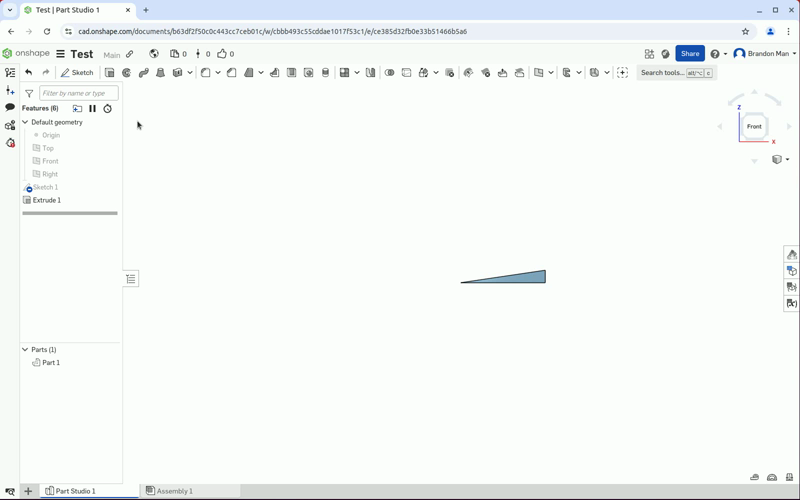
mouse_move(73, 189)
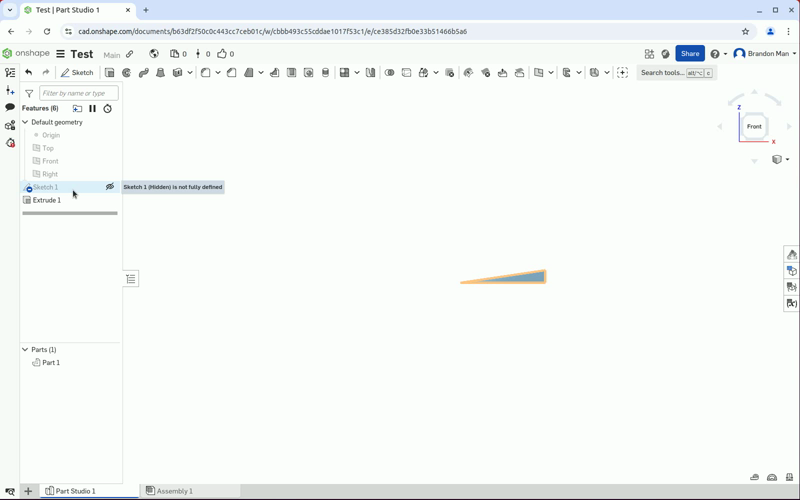
click(73, 189)
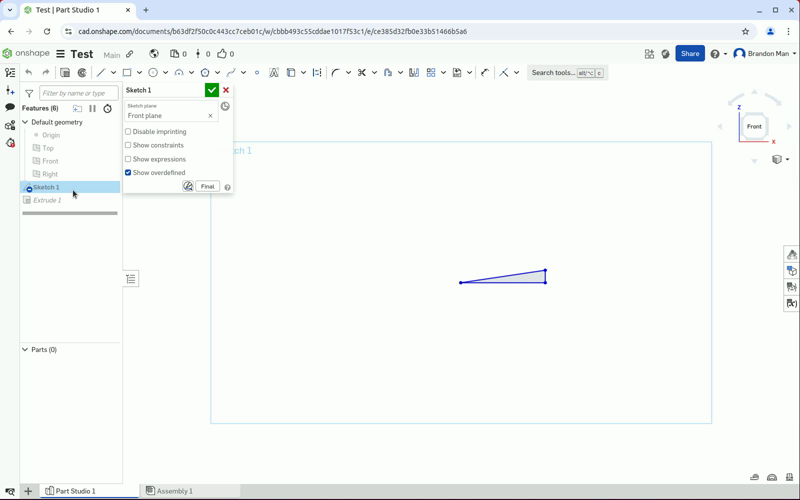
mouse_move(229, 92)
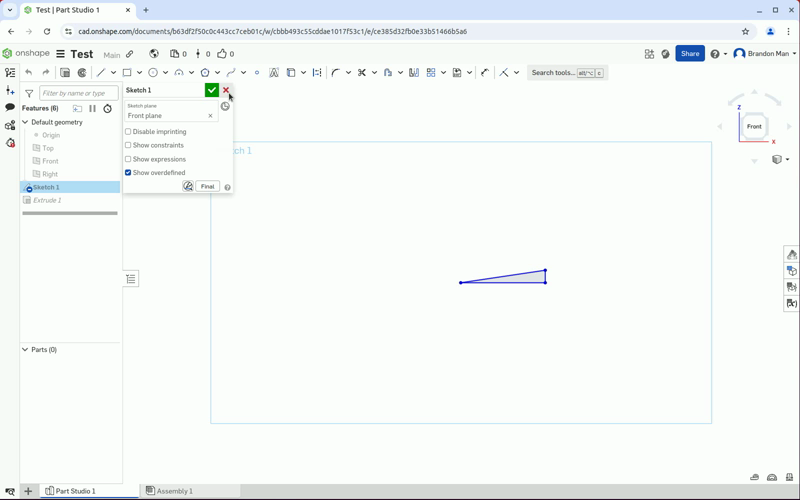
click(229, 92)
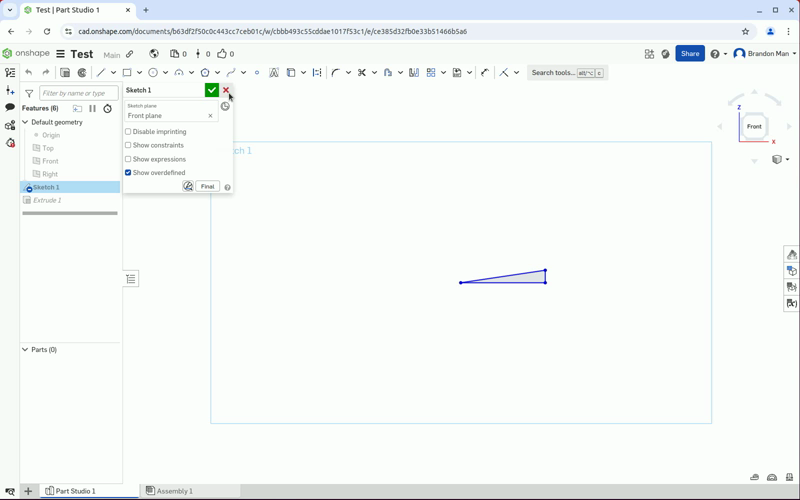
key(shift+s)
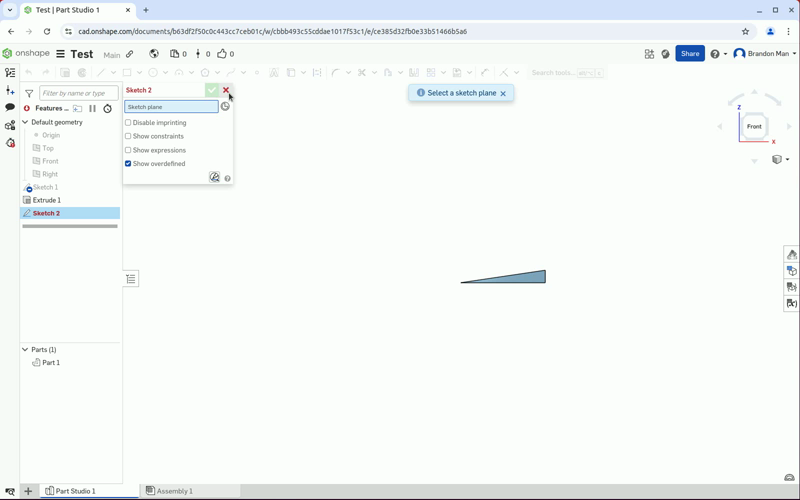
mouse_move(73, 163)
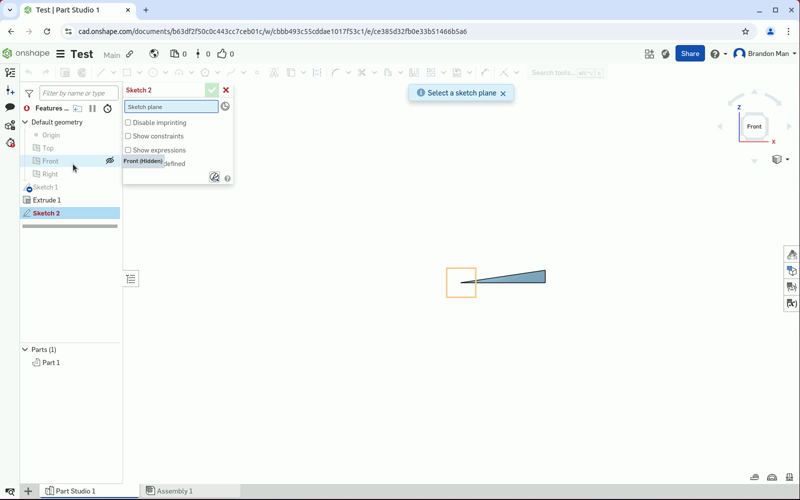
click(73, 163)
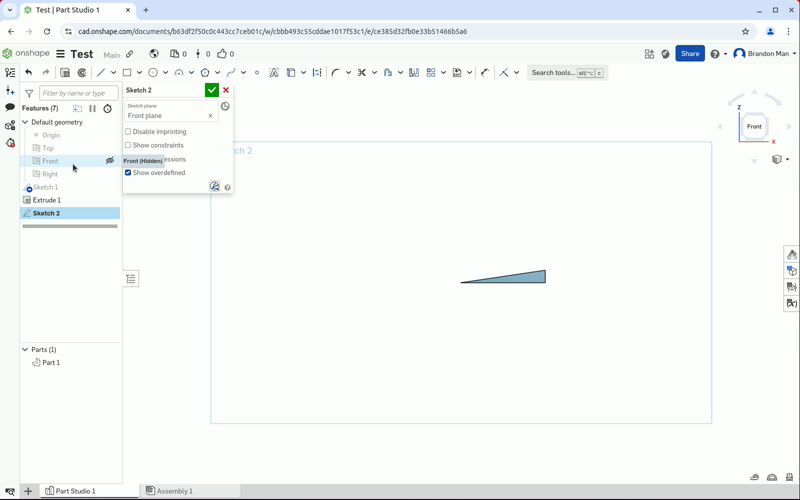
mouse_move(73, 352)
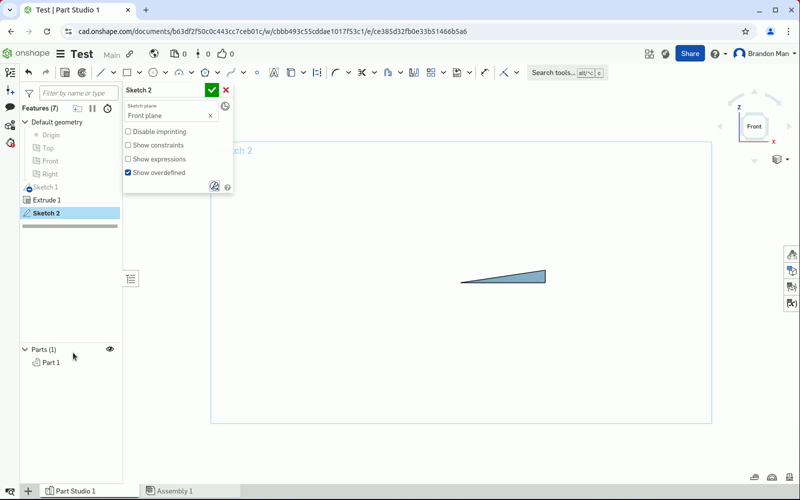
key(y)
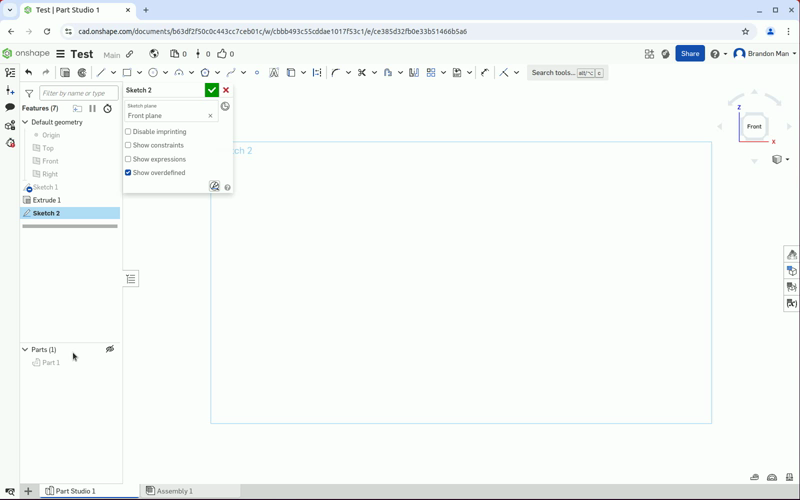
key(l)
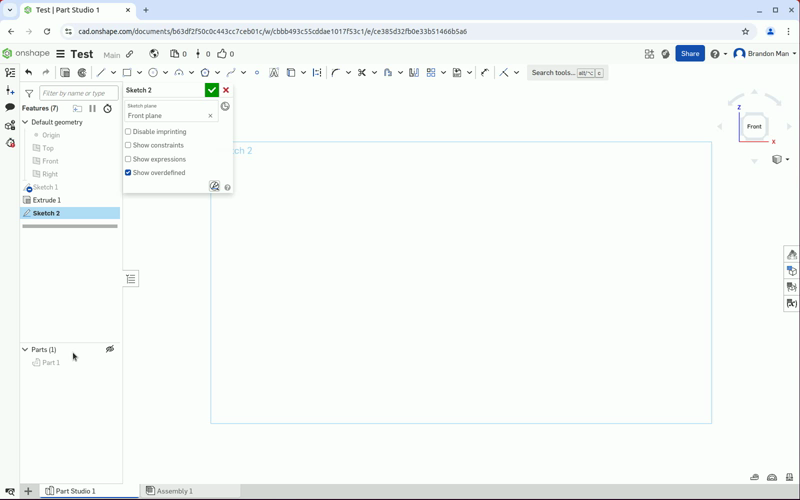
key_down(shift)
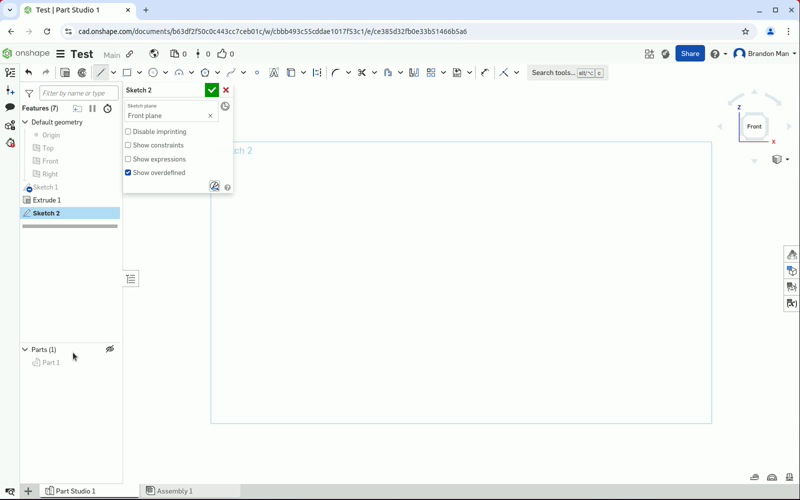
mouse_move(545, 282)
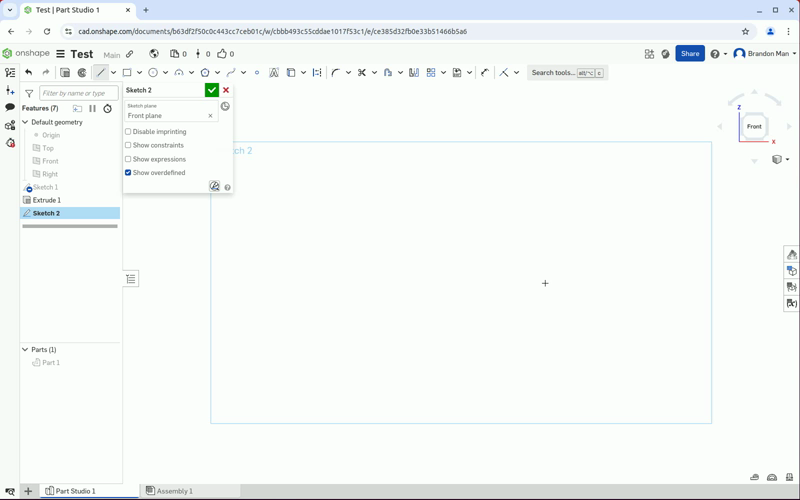
click(545, 282)
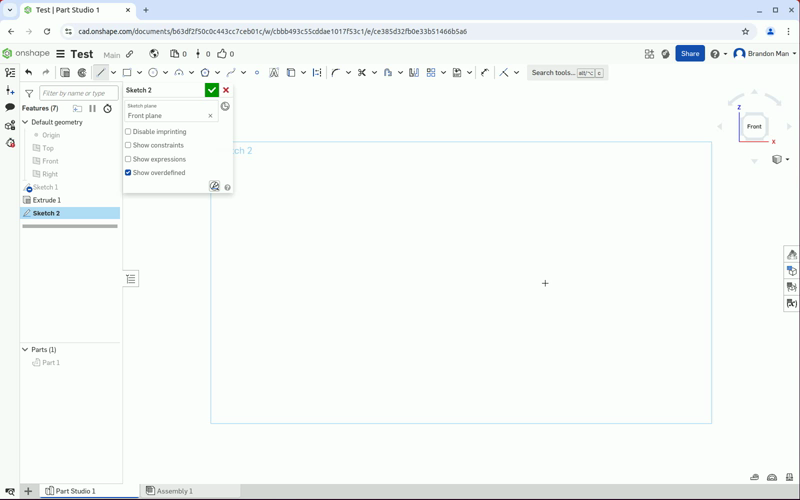
key_up(shift)
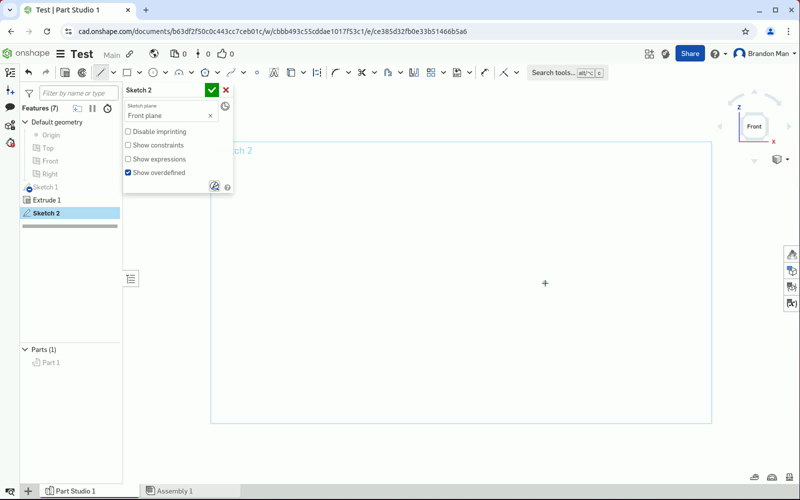
key_down(shift)
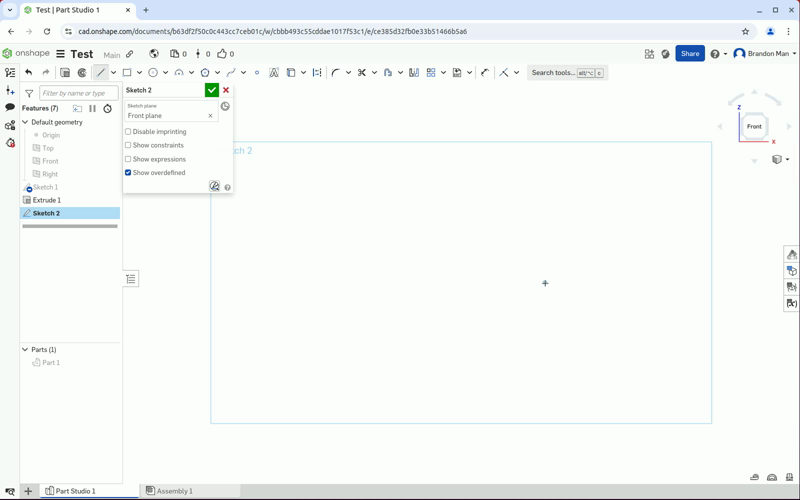
mouse_move(575, 282)
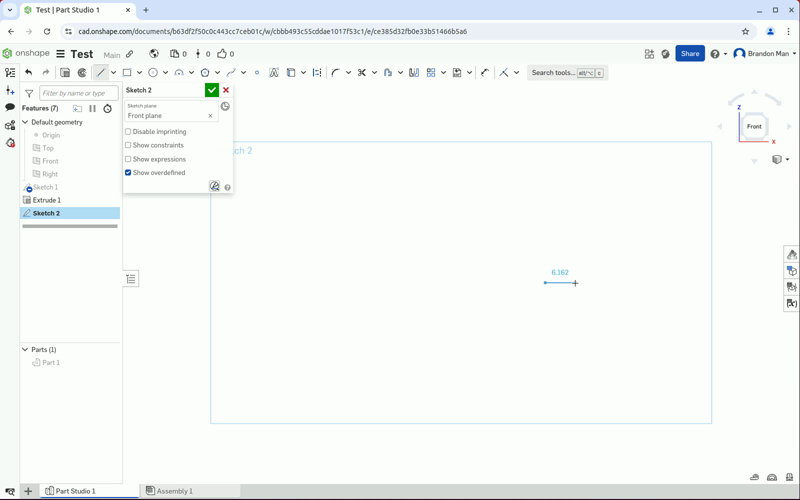
mouse_move(574, 282)
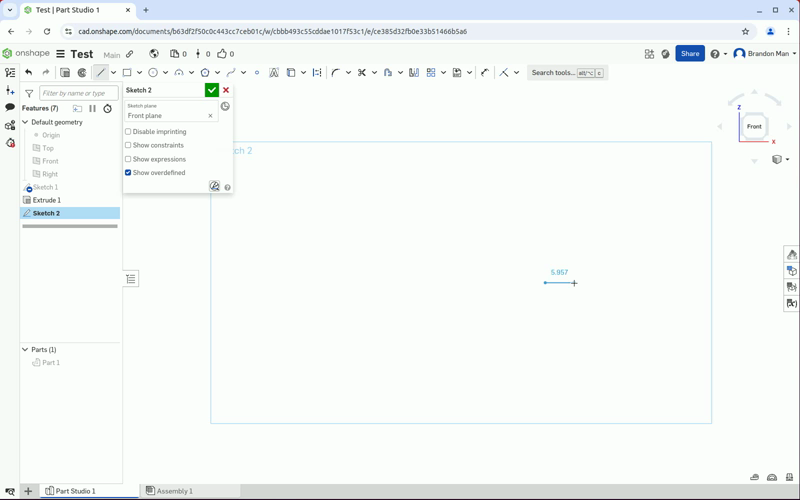
click(574, 282)
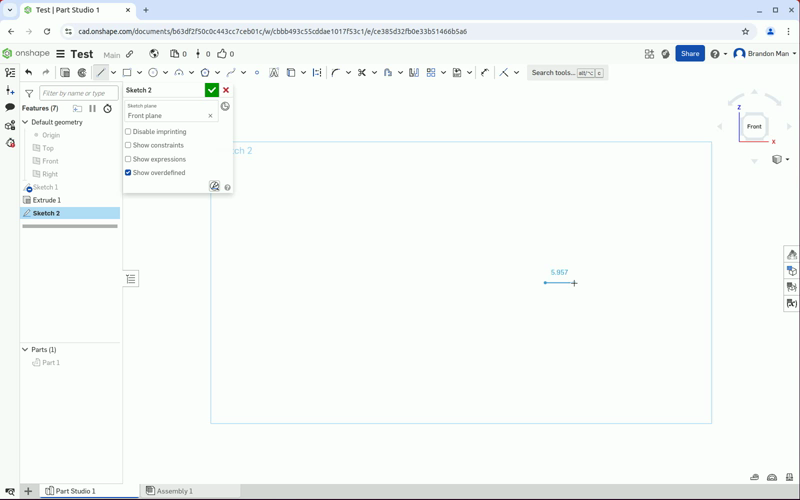
key_up(shift)
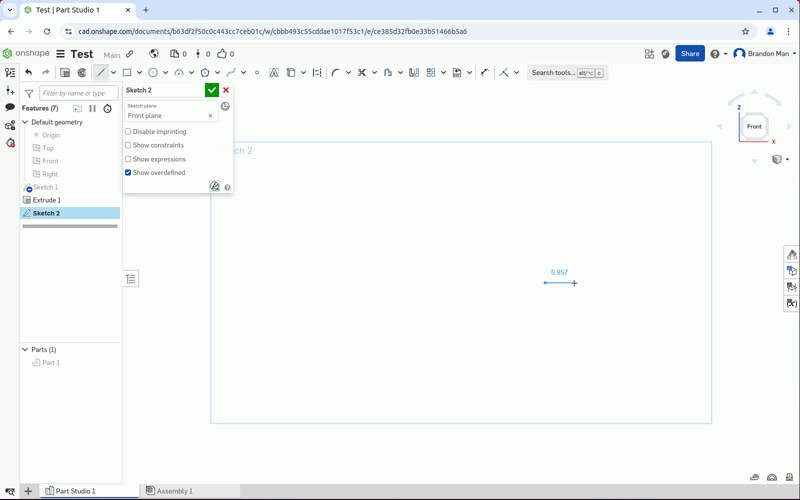
key_down(shift)
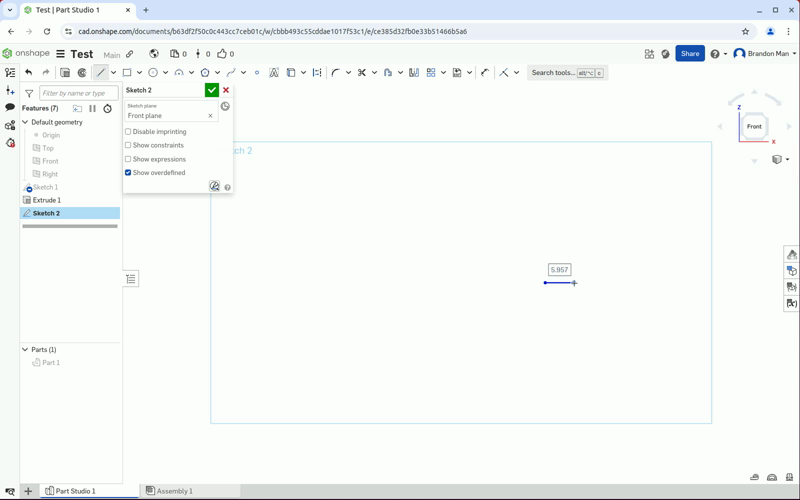
mouse_move(589, 282)
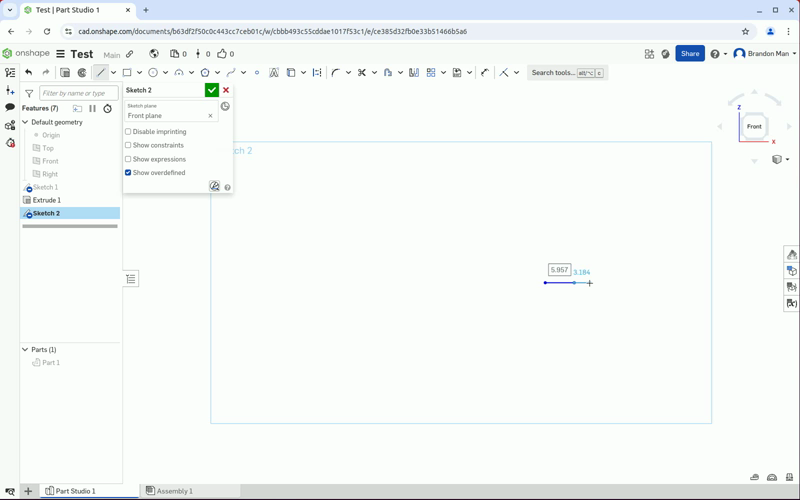
mouse_move(574, 265)
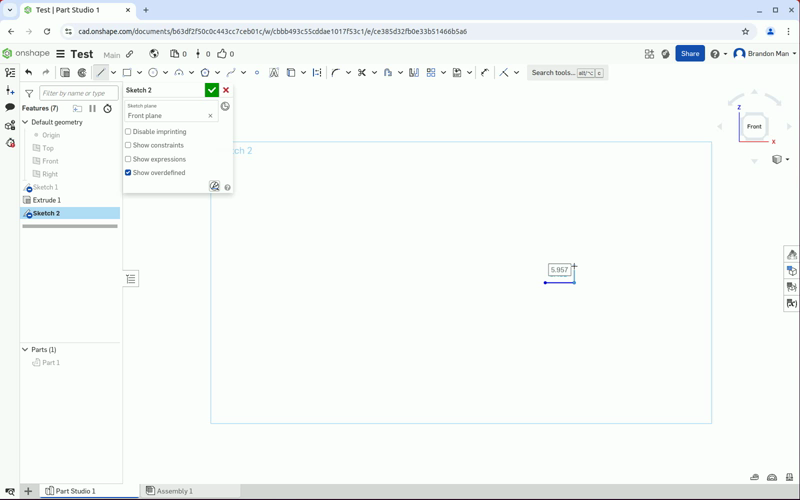
click(574, 265)
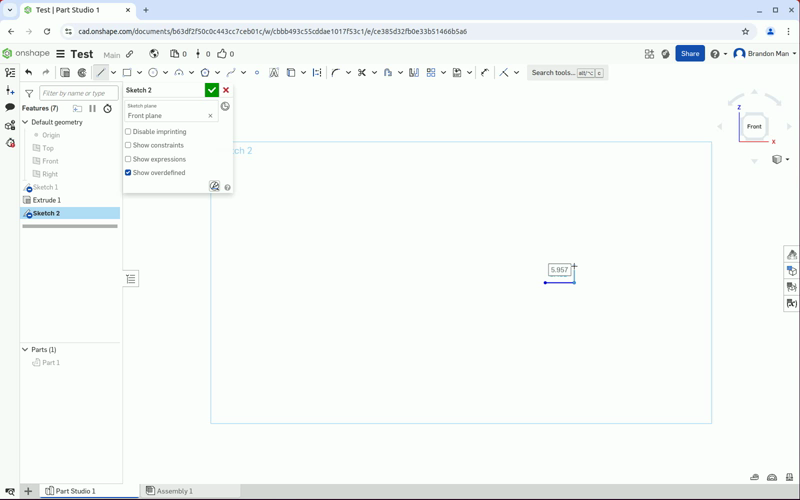
key_up(shift)
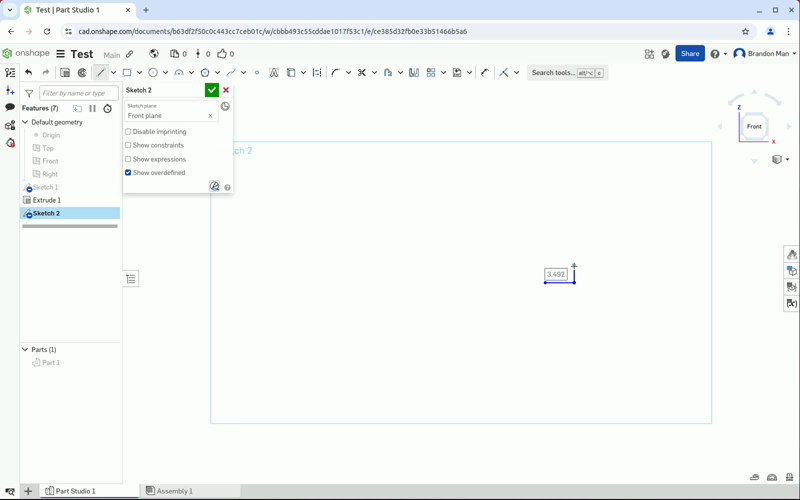
key_down(shift)
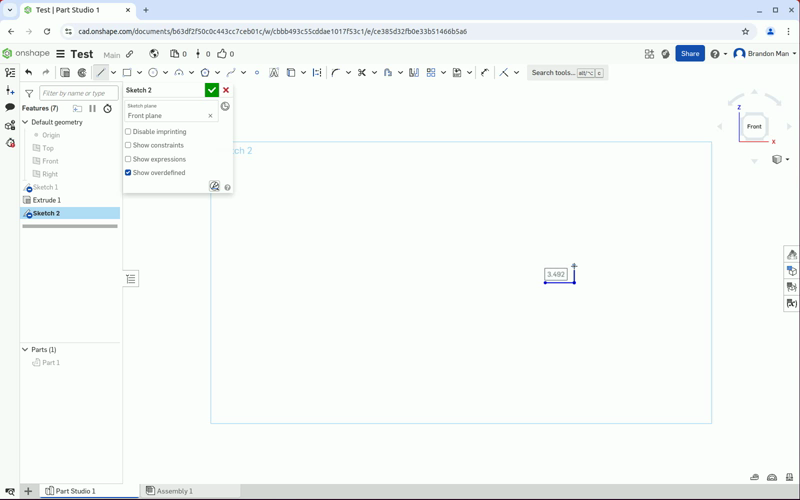
mouse_move(589, 265)
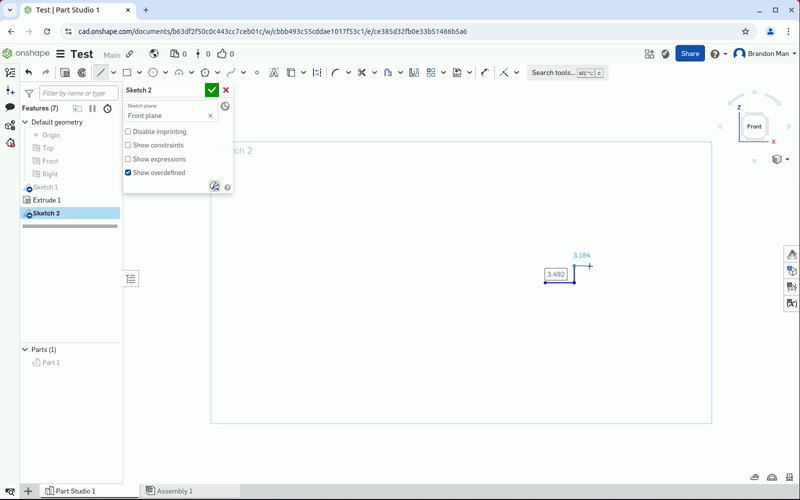
mouse_move(545, 269)
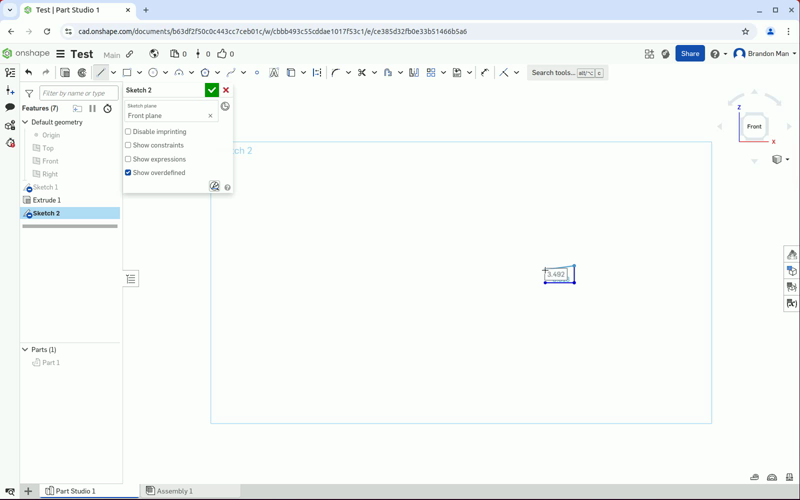
click(545, 269)
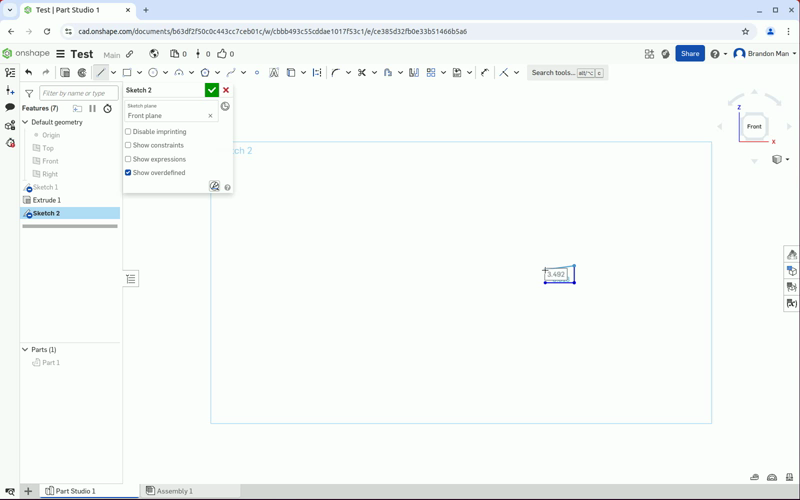
key_up(shift)
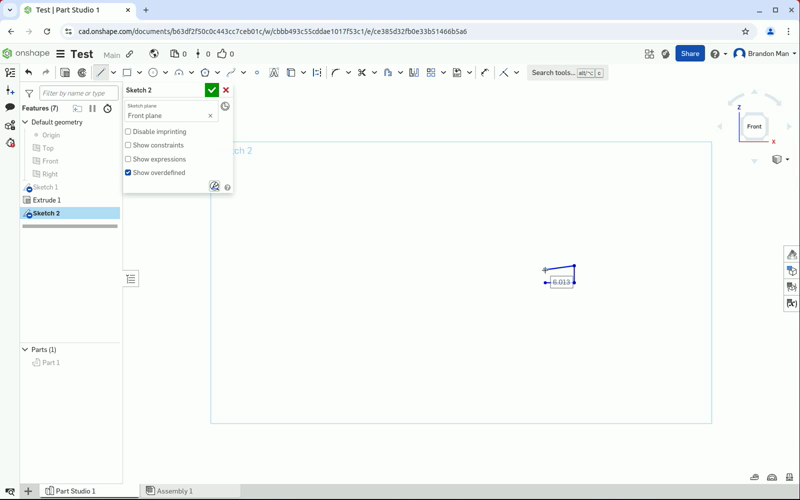
mouse_move(575, 269)
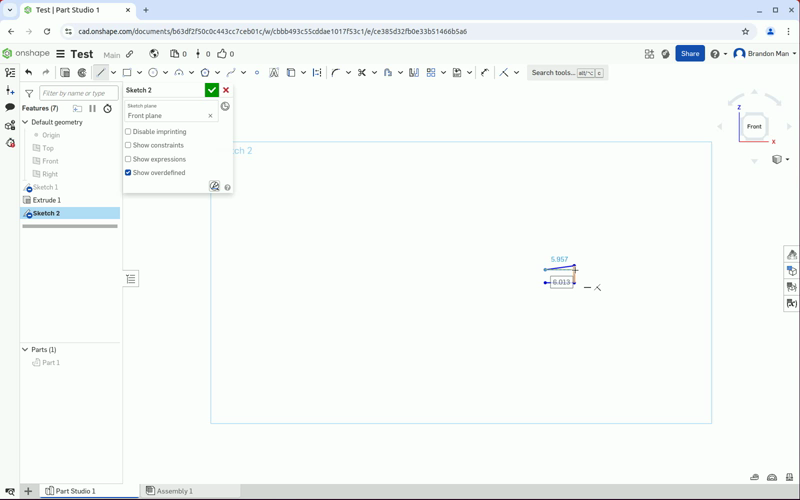
key_down(shift)
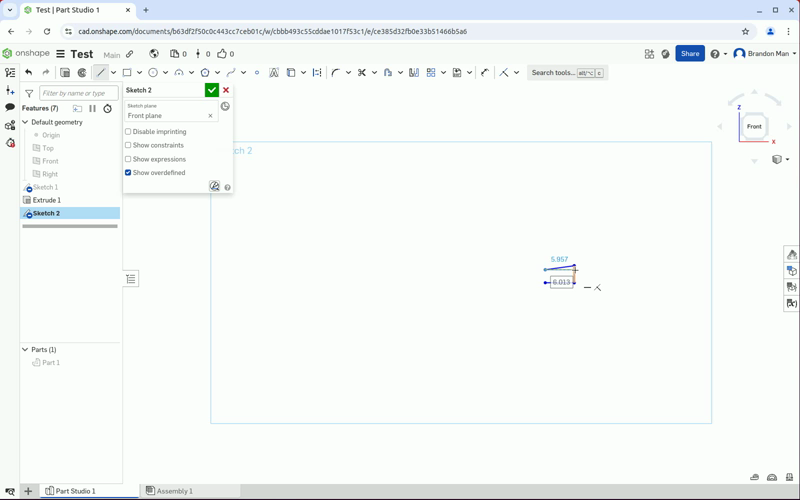
mouse_move(545, 282)
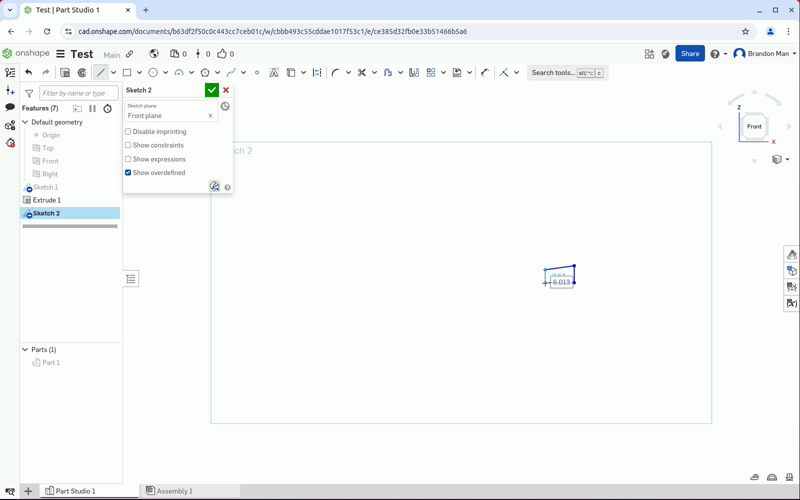
key_up(shift)
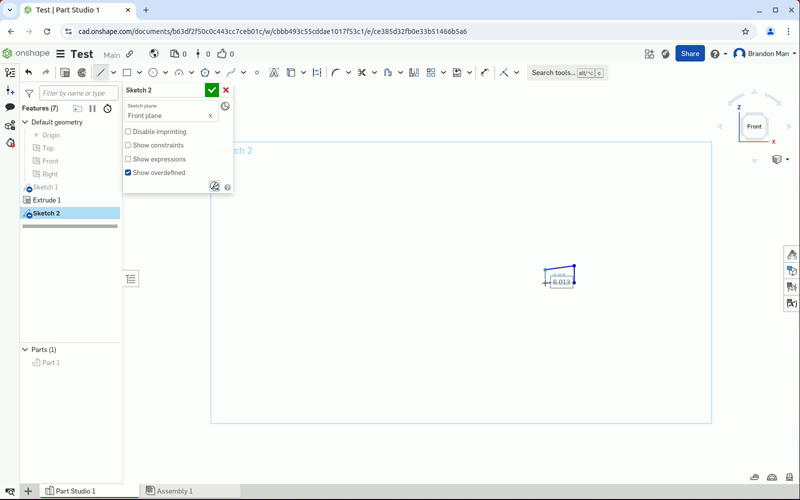
click(545, 282)
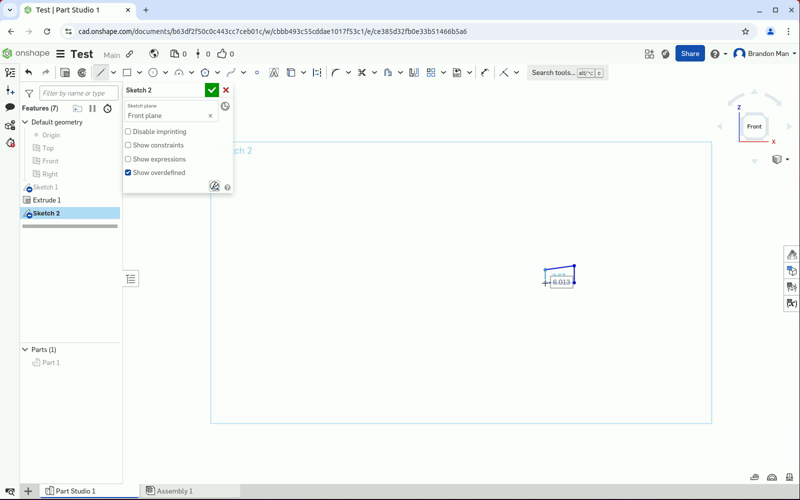
key(esc)
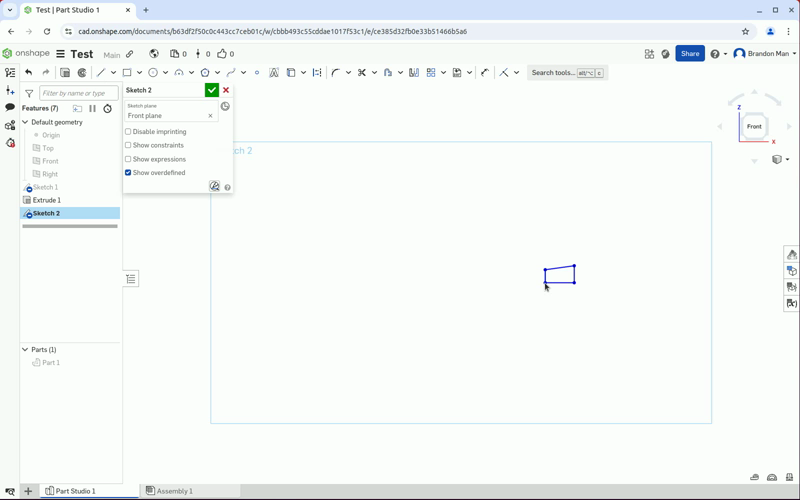
mouse_move(566, 274)
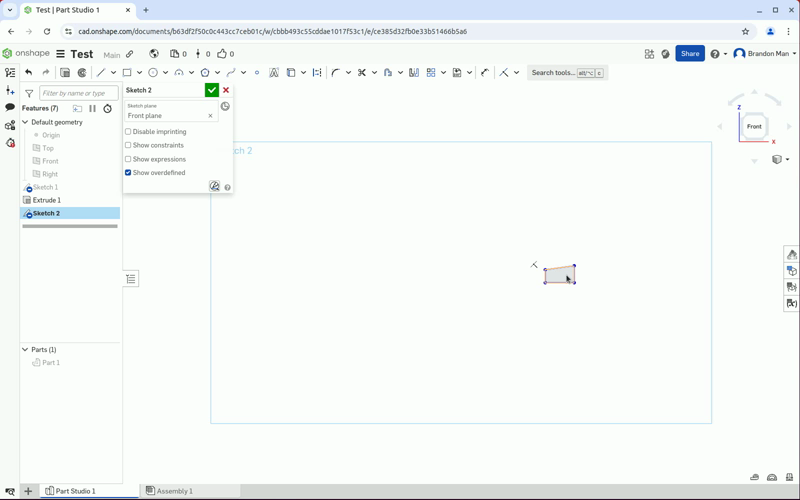
scroll(6)
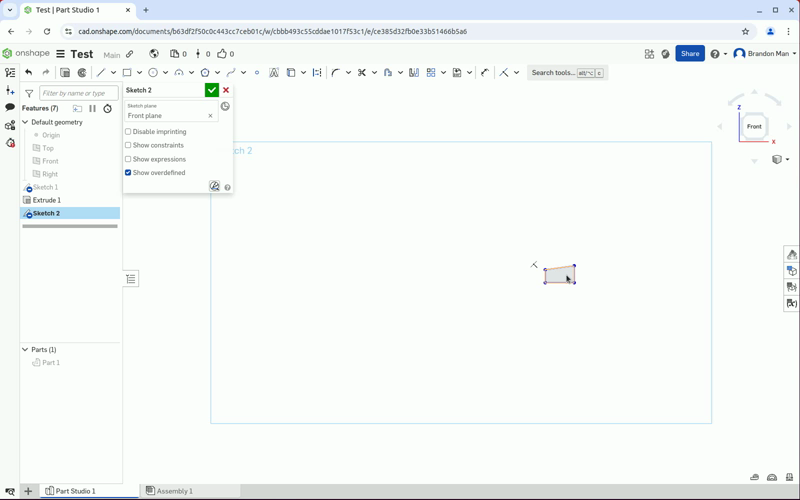
scroll(6)
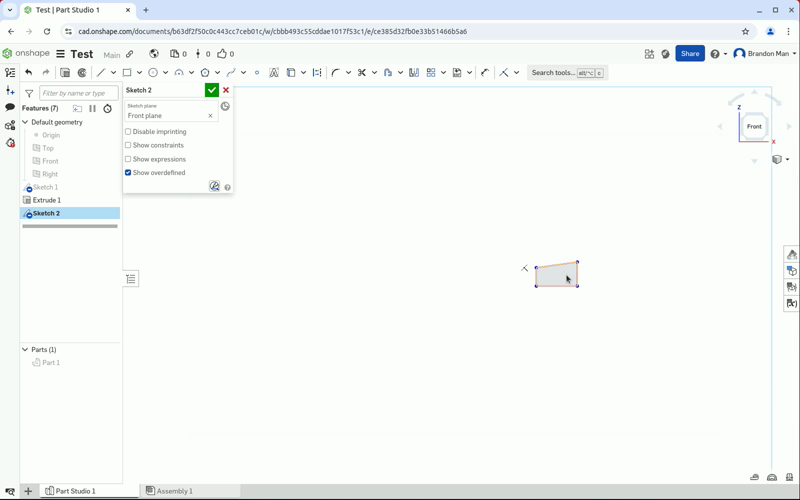
scroll(6)
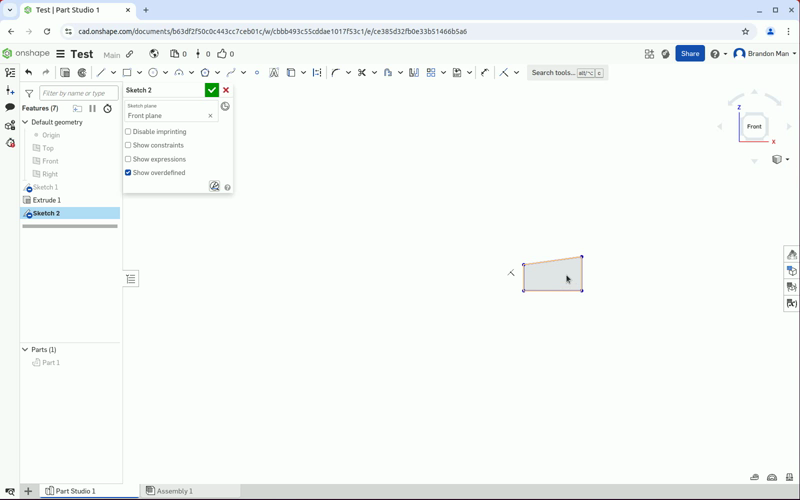
scroll(6)
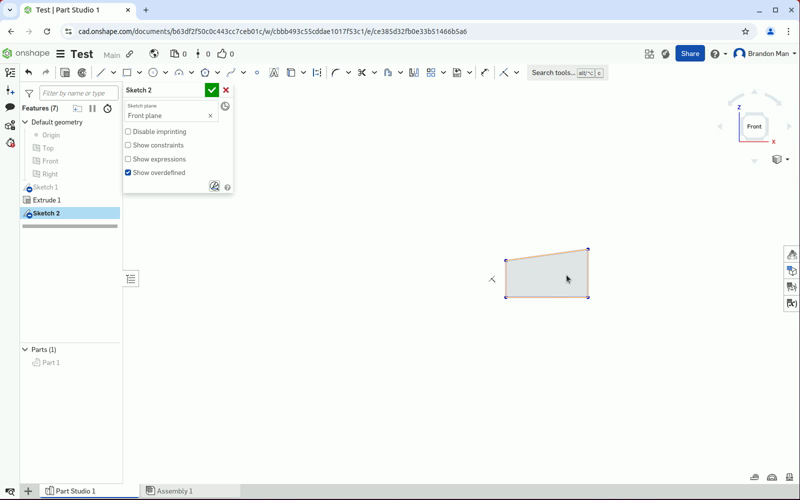
scroll(6)
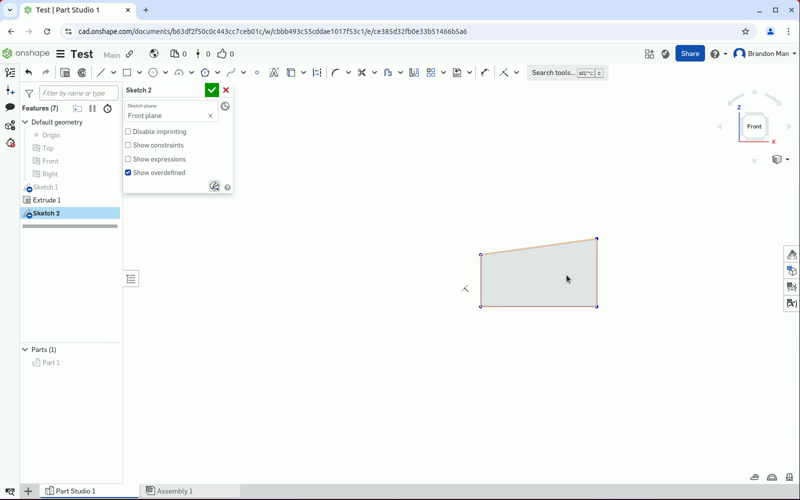
scroll(6)
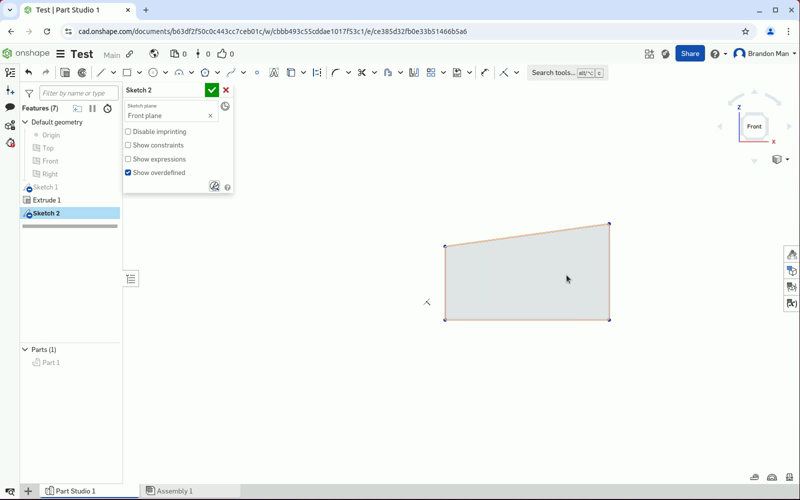
scroll(6)
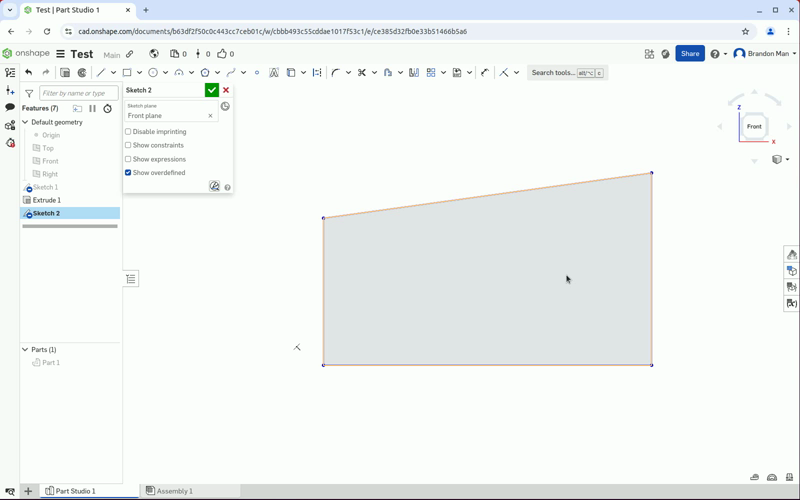
click(566, 274)
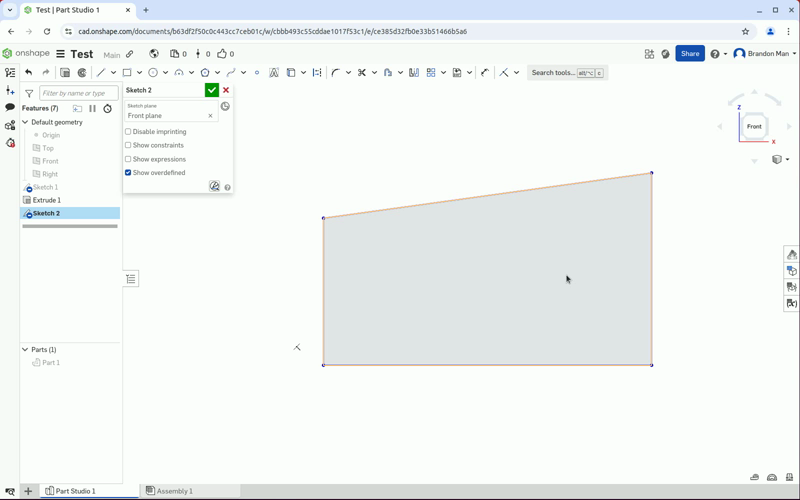
scroll(-6)
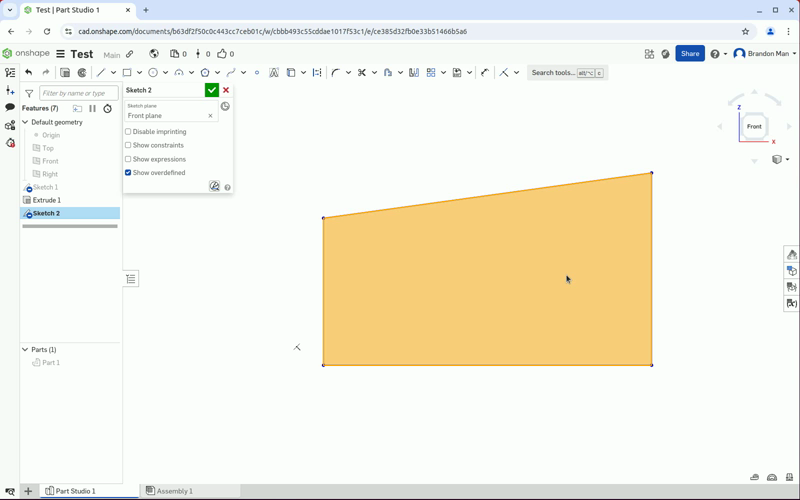
scroll(-6)
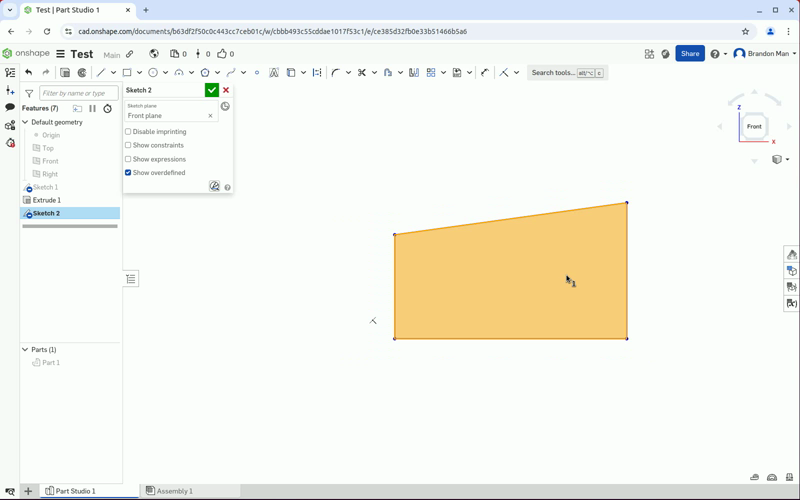
scroll(-6)
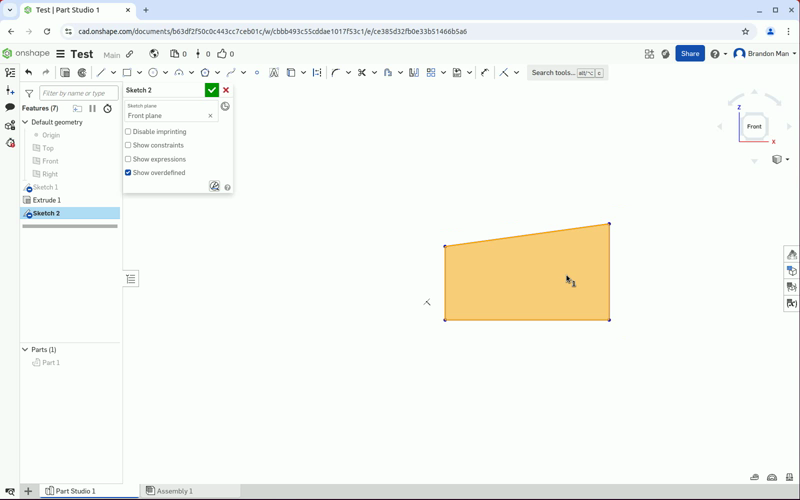
scroll(-6)
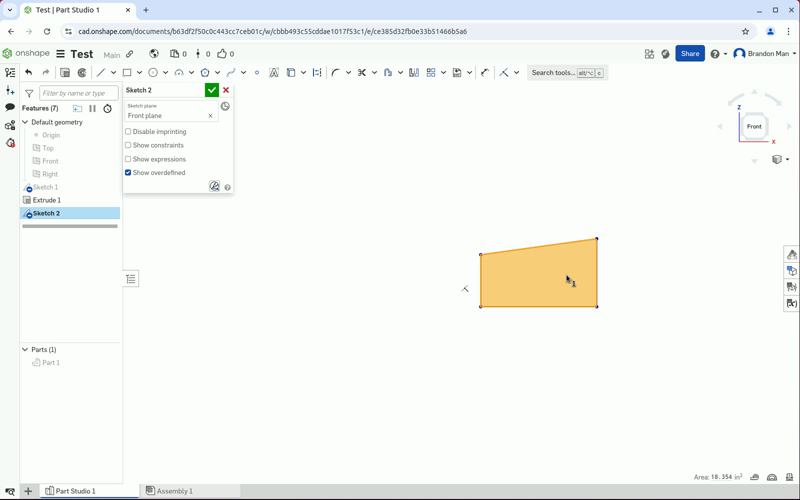
scroll(-6)
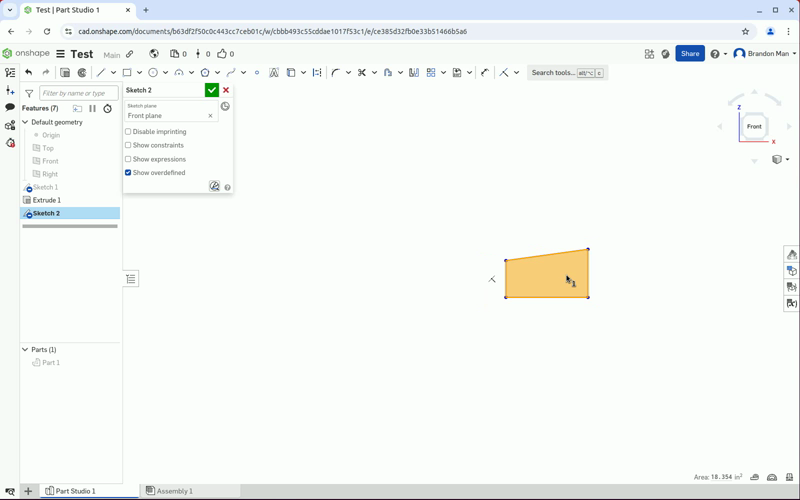
scroll(-6)
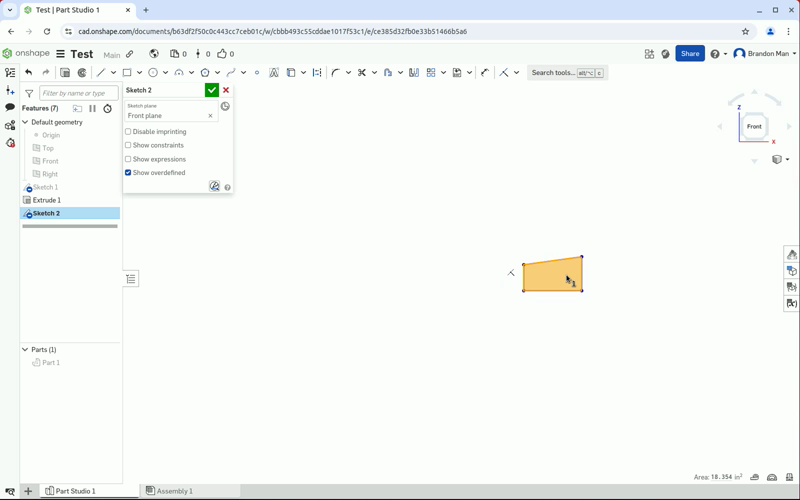
scroll(-6)
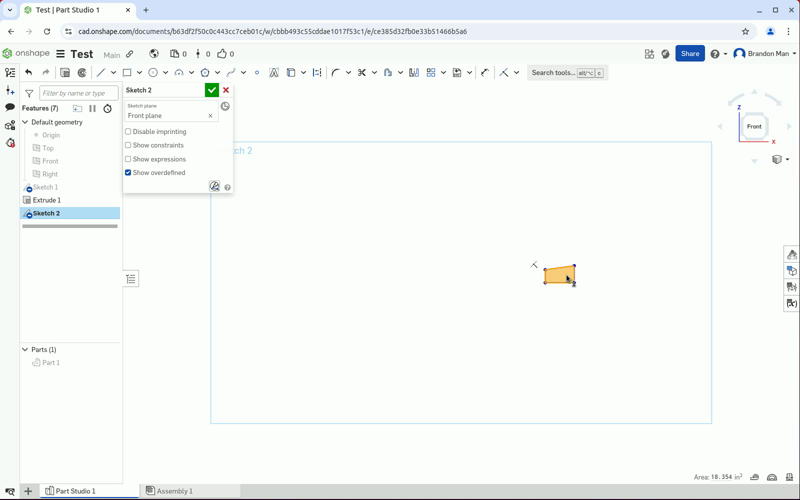
mouse_move(73, 352)
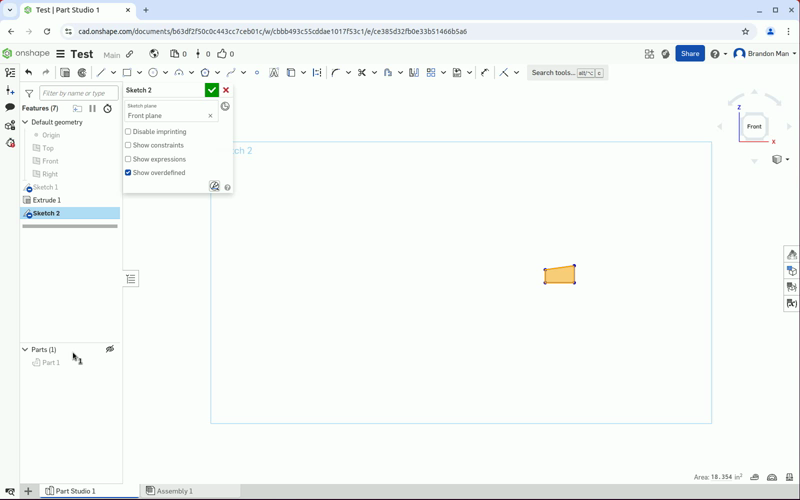
key(shift+y)
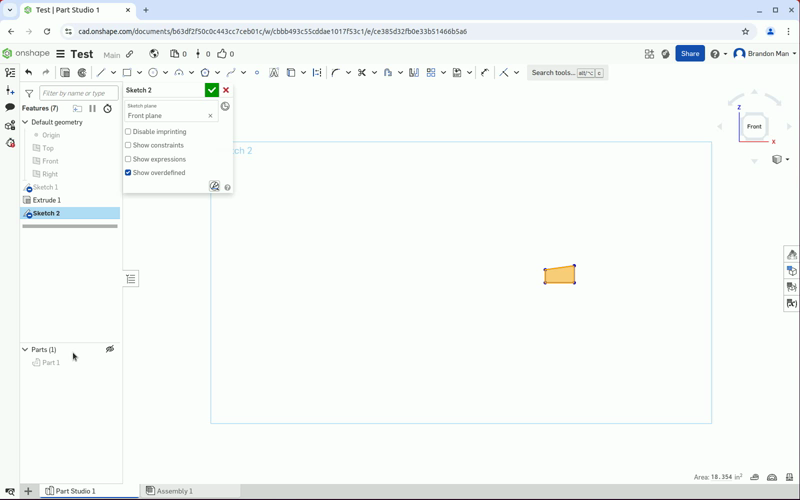
key(shift+e)
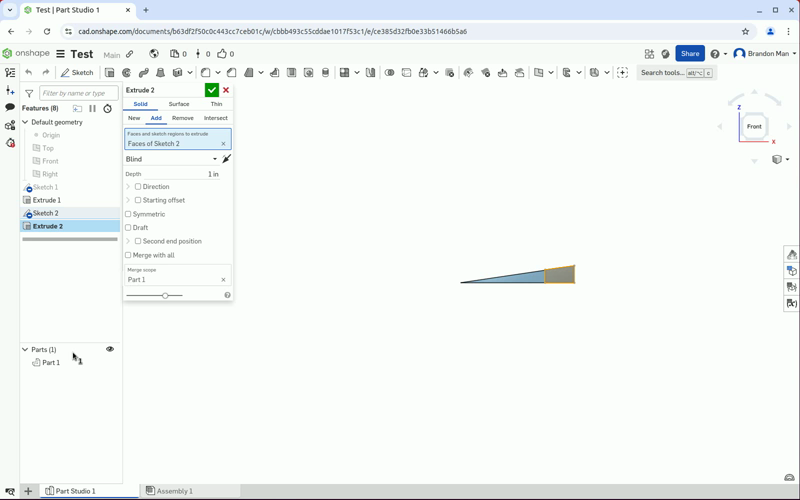
mouse_move(143, 106)
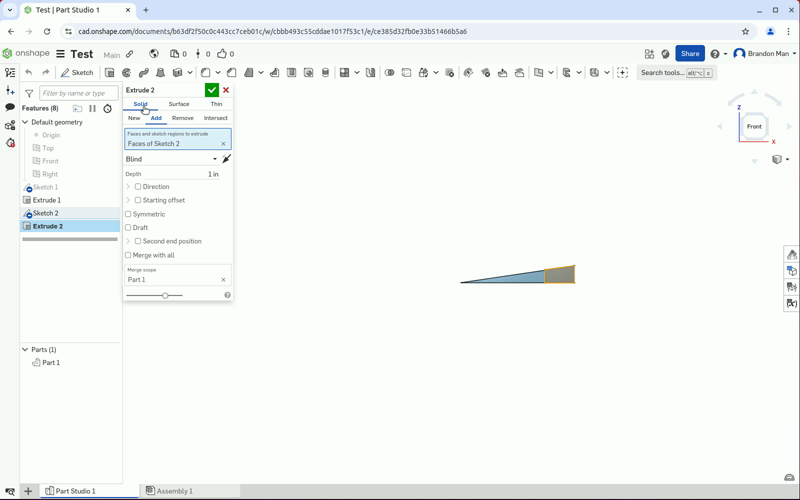
click(143, 106)
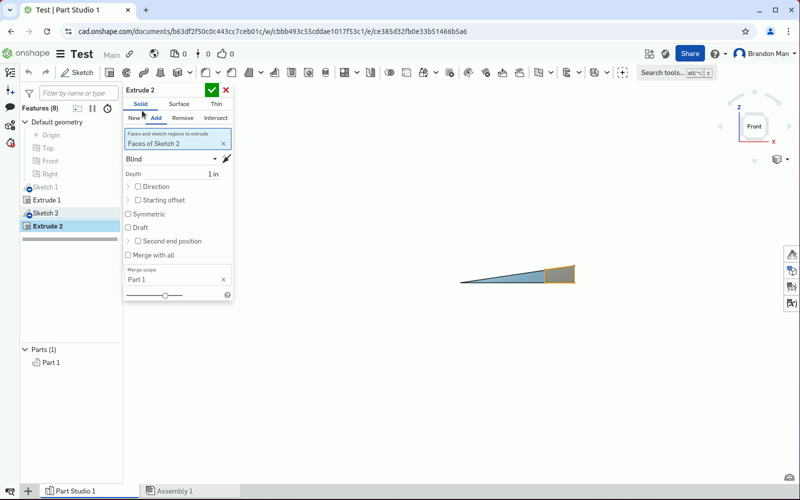
mouse_move(137, 120)
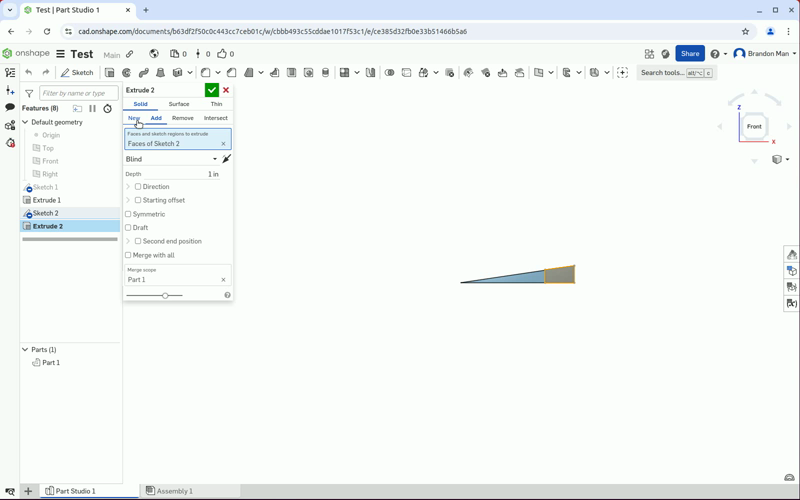
click(137, 120)
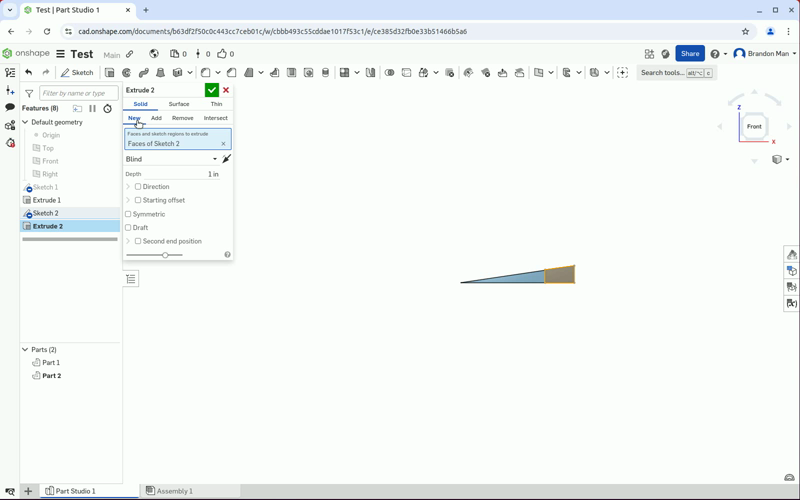
key(tab, 4)
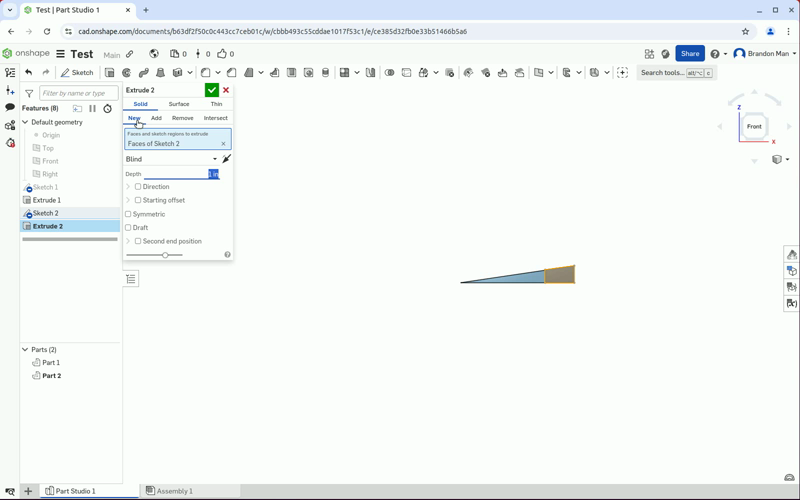
text(13.961)
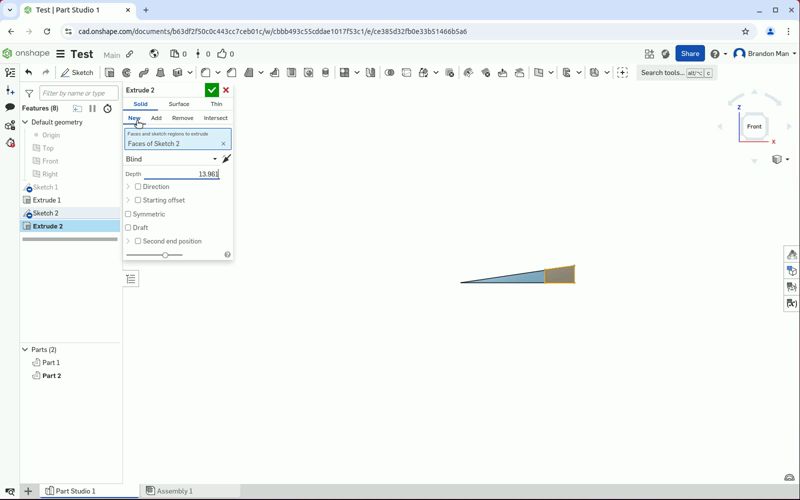
key(enter)
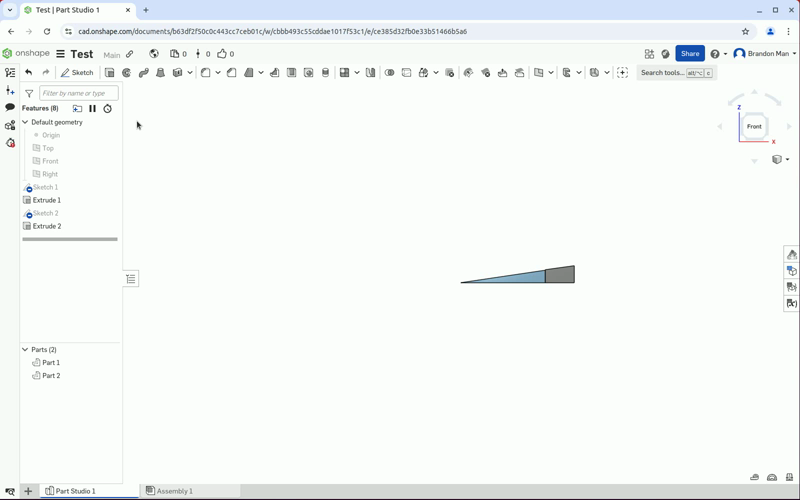
key(shift+h)
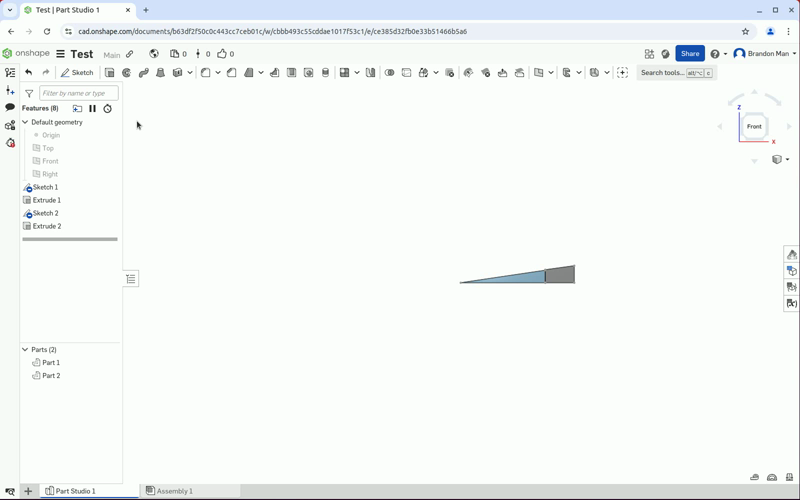
key(shift+h)
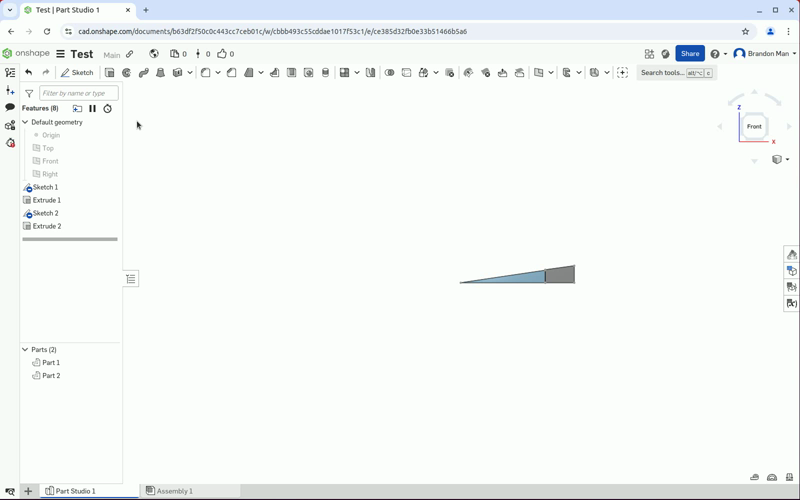
key(shift+7)
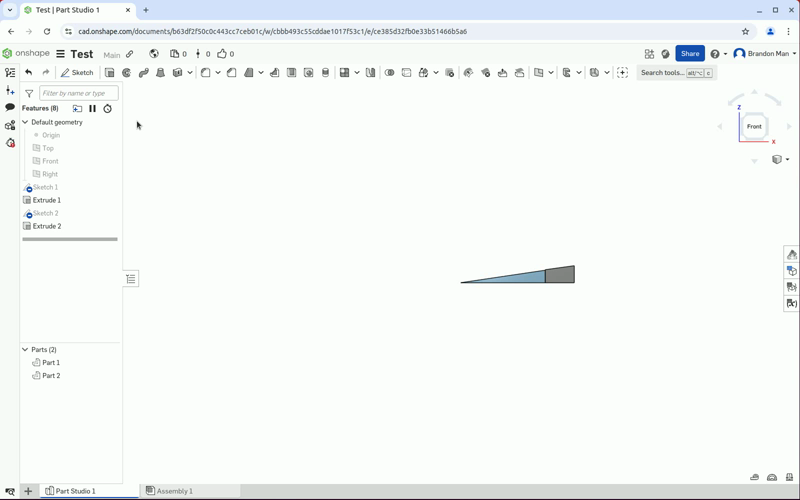
key(left, 2)
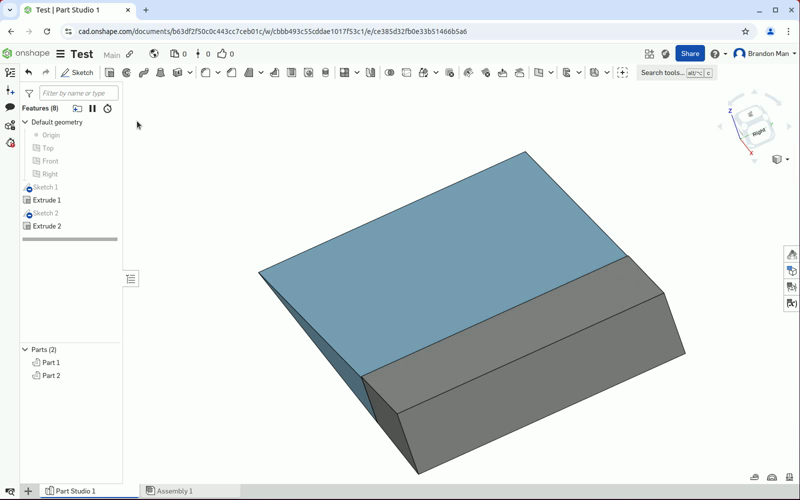
key(down, 2)
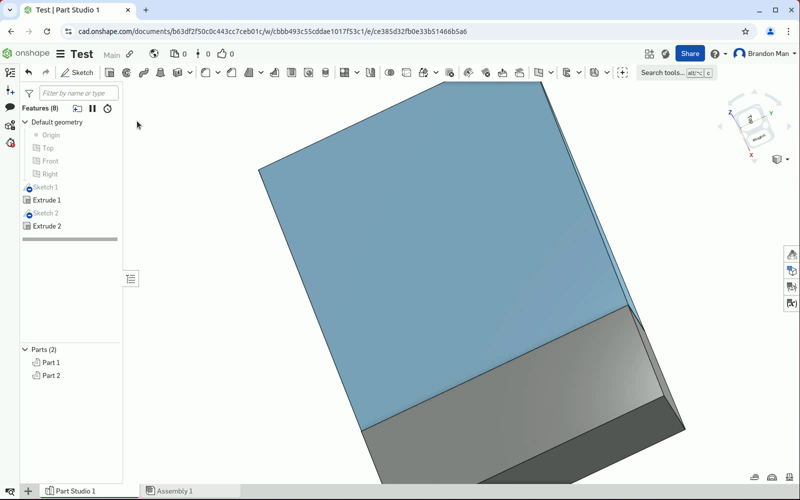
key(up, 2)
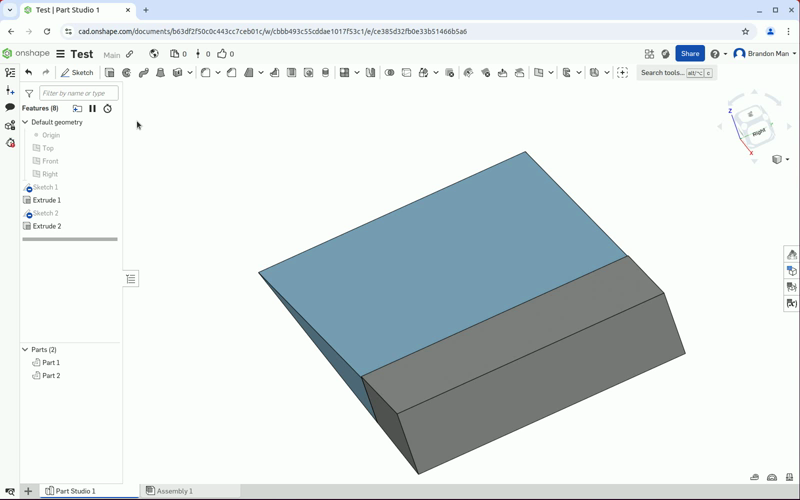
key(right, 2)
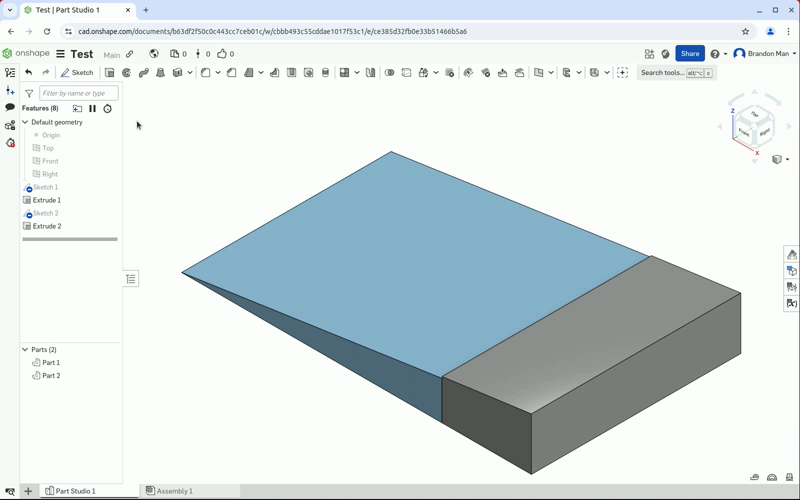
mouse_move(73, 189)
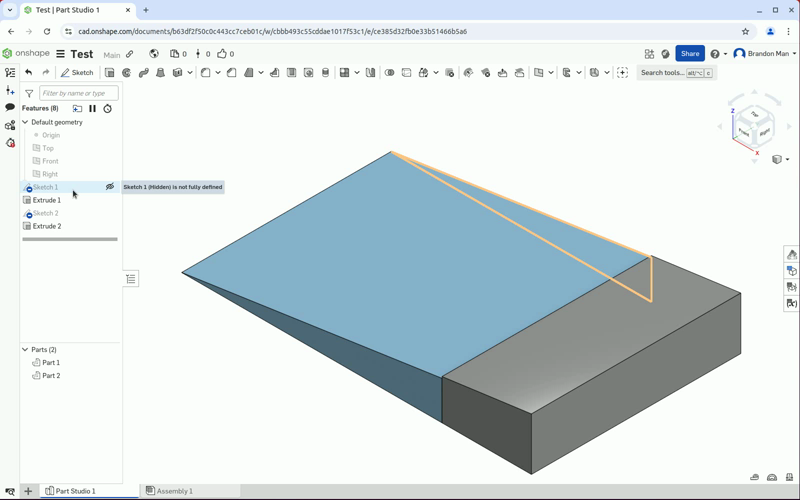
click(73, 189)